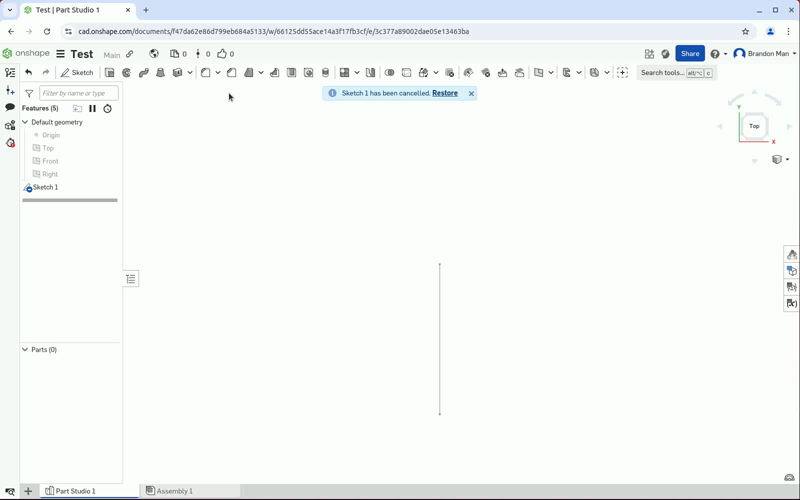
key(shift+h)
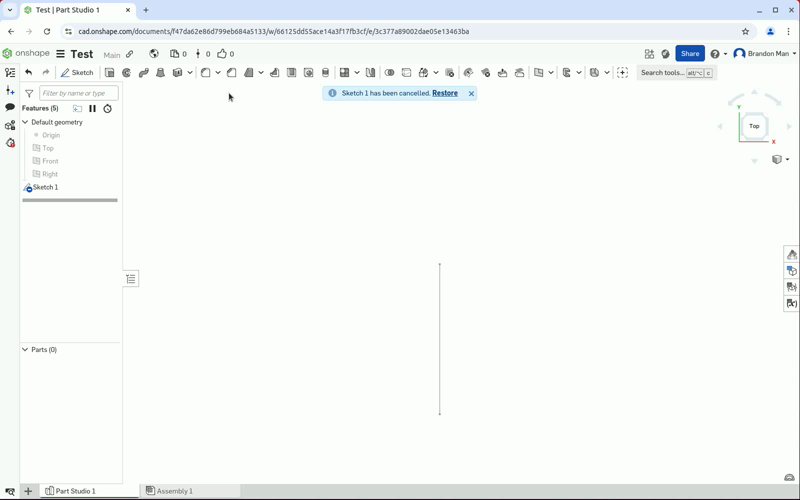
key(shift+s)
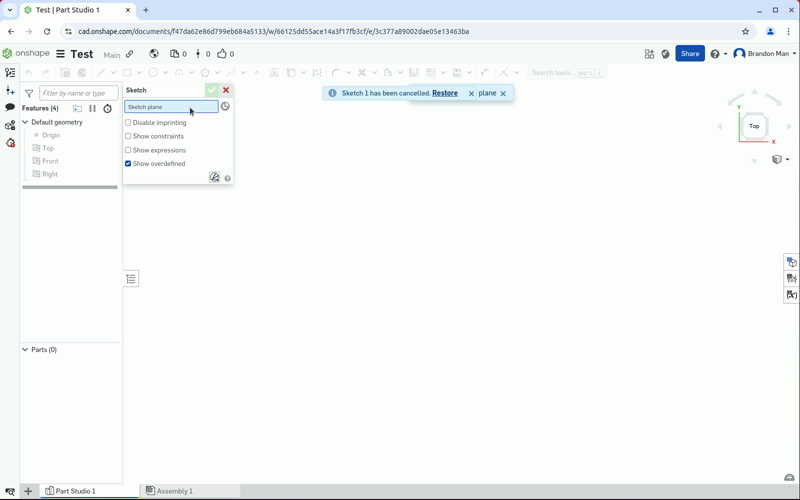
mouse_move(73, 150)
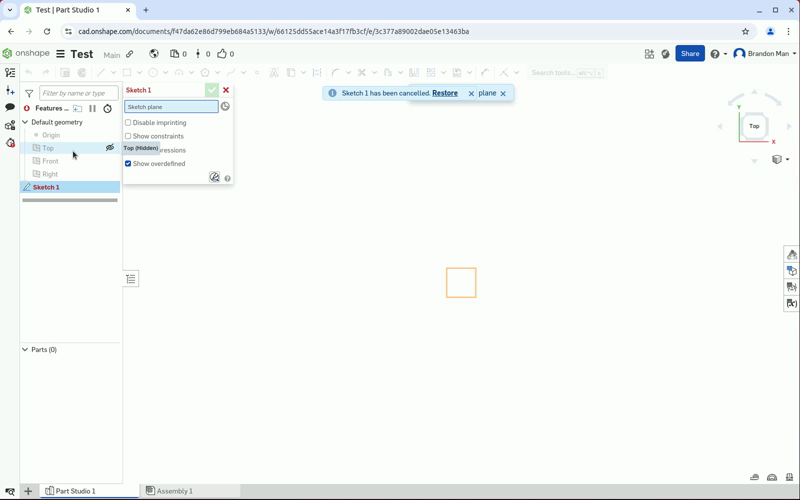
click(73, 150)
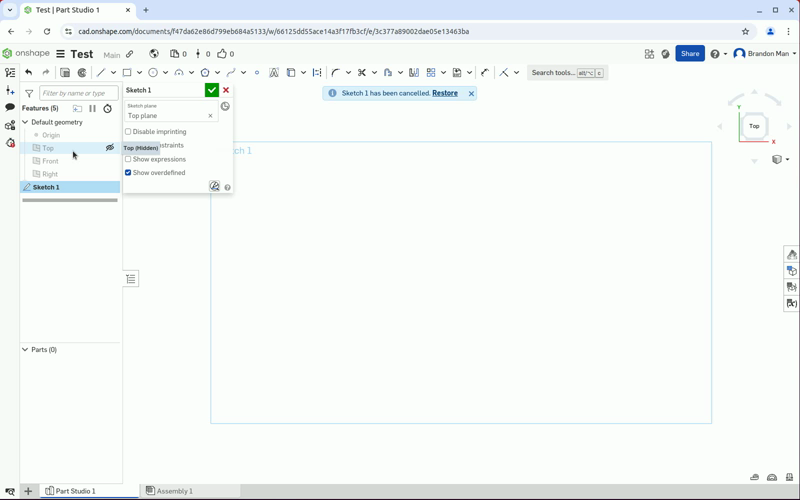
mouse_move(73, 352)
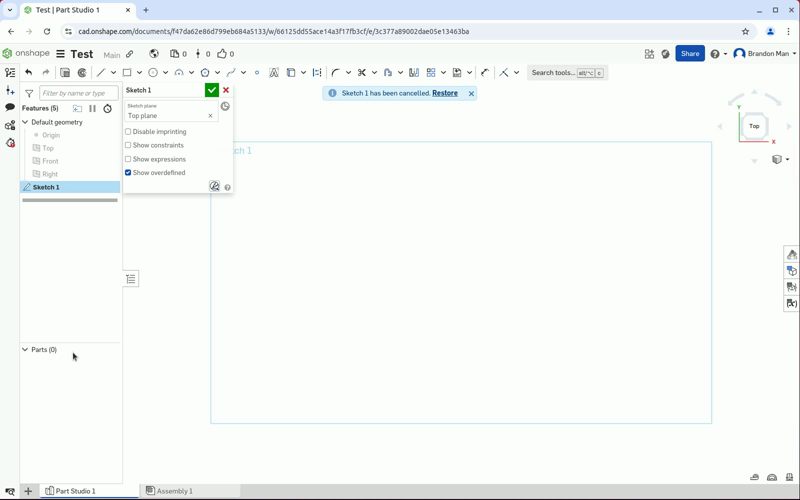
key(y)
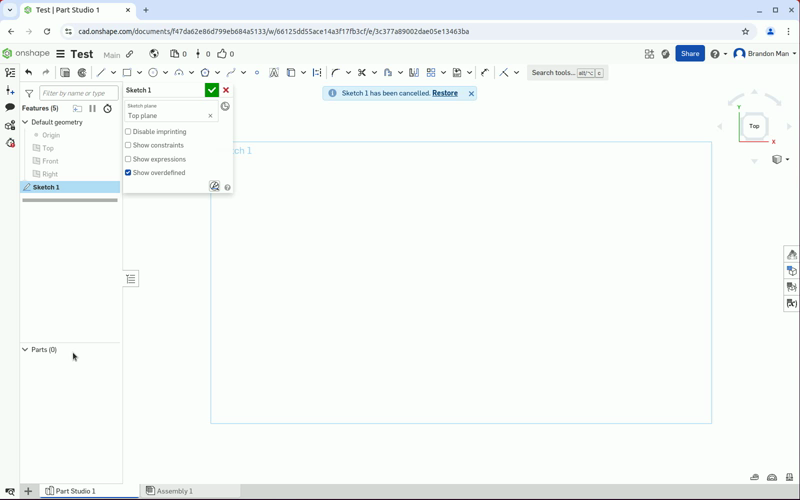
key(l)
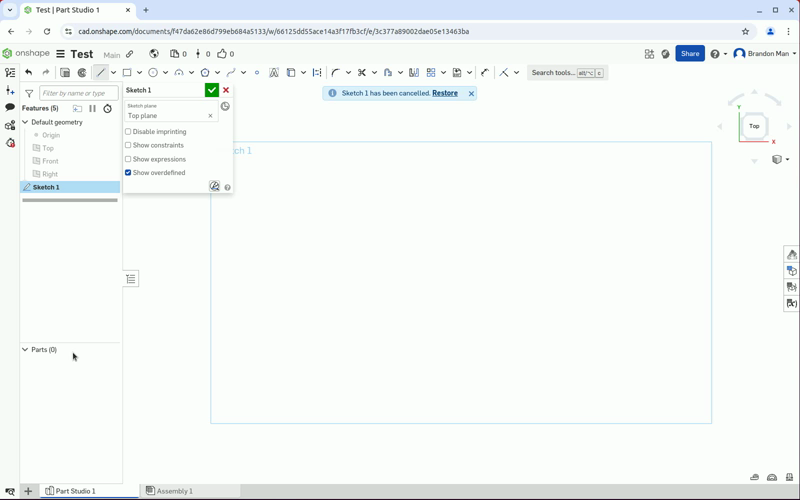
key_down(shift)
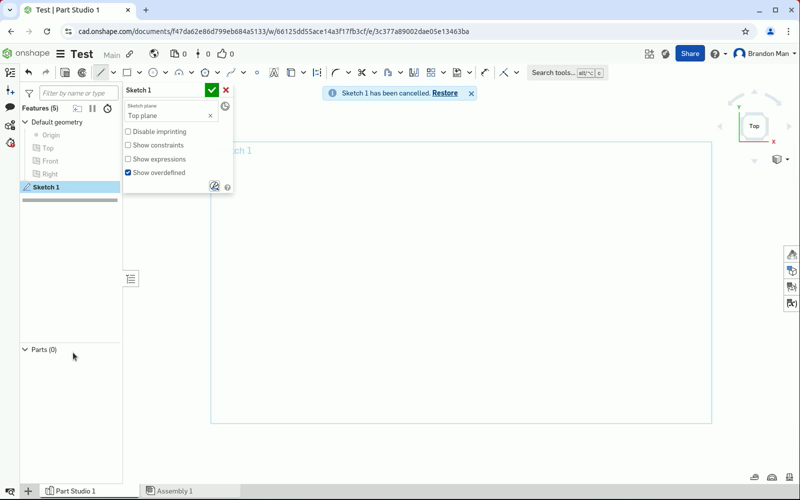
mouse_move(355, 351)
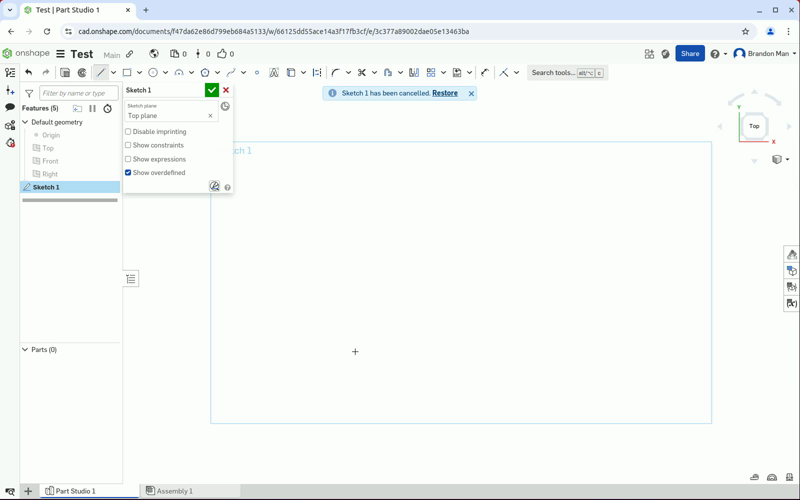
click(355, 351)
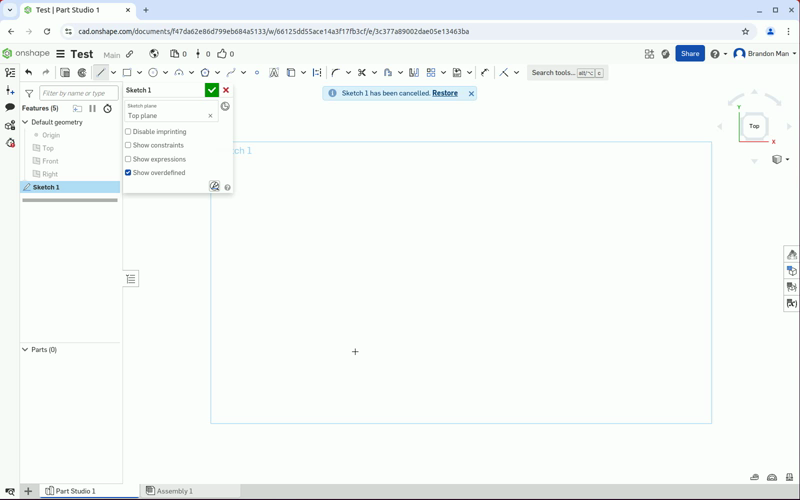
key_up(shift)
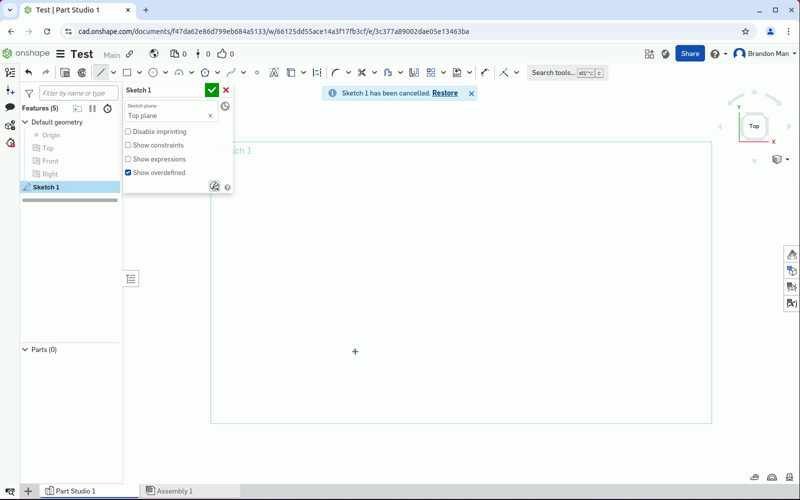
key_down(shift)
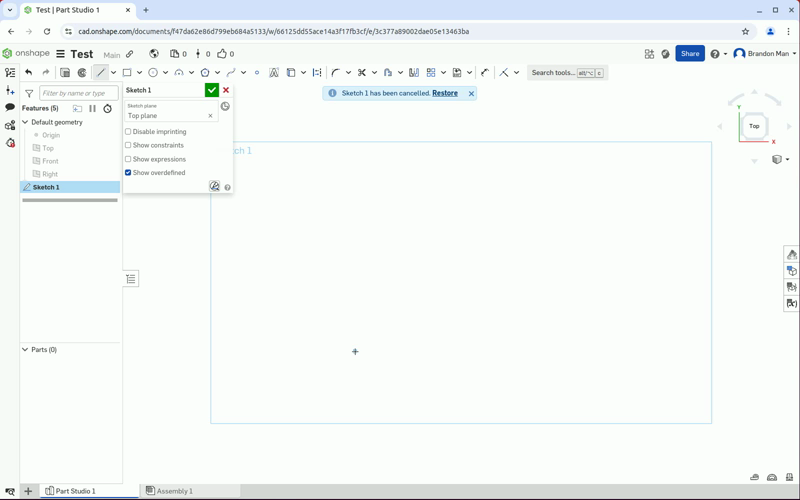
mouse_move(565, 351)
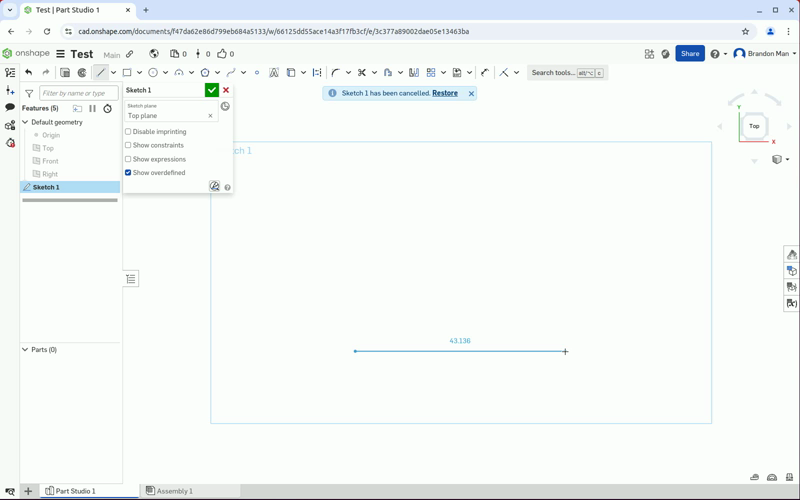
click(565, 351)
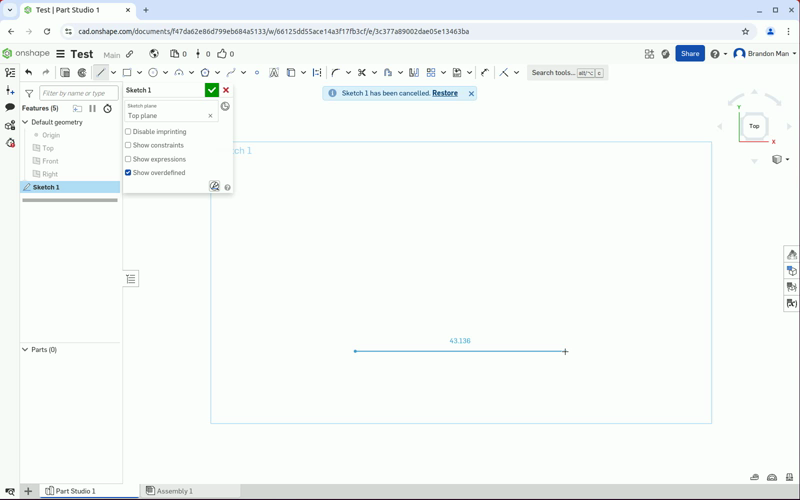
key_up(shift)
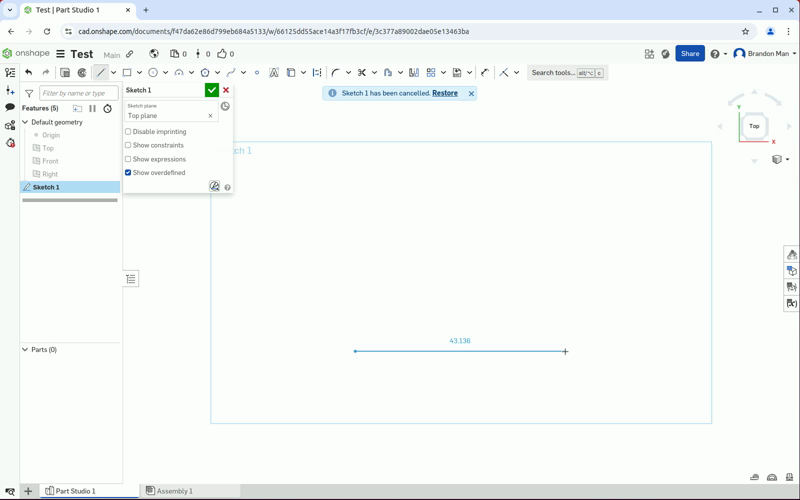
key_down(shift)
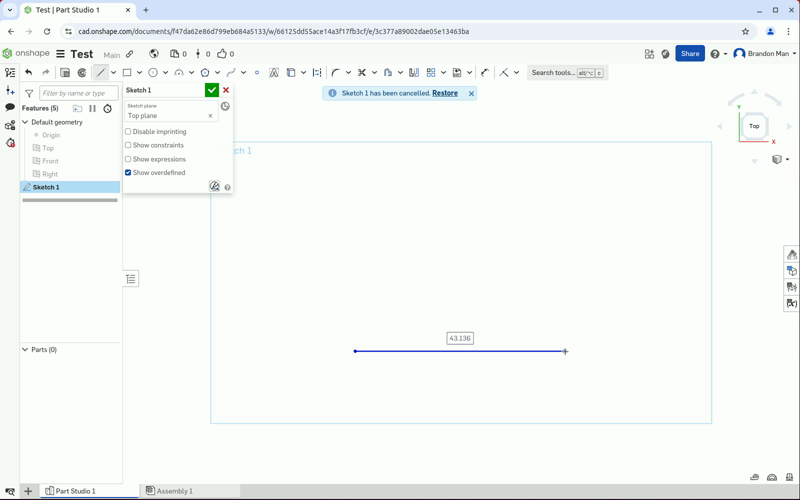
mouse_move(565, 216)
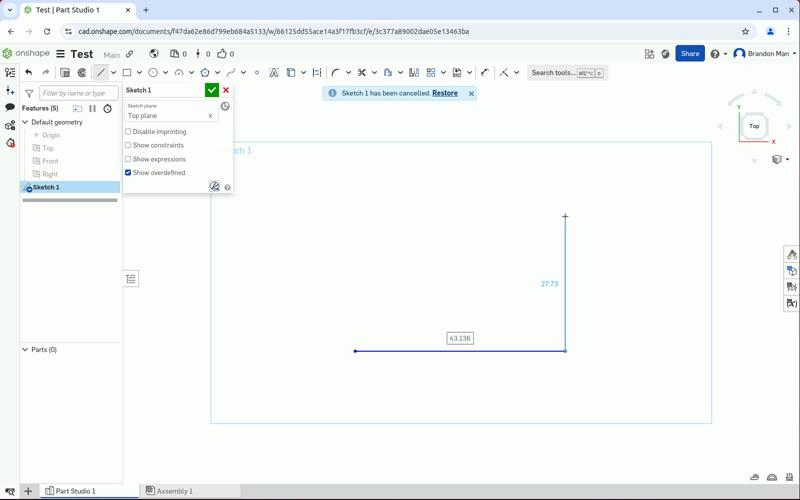
click(565, 216)
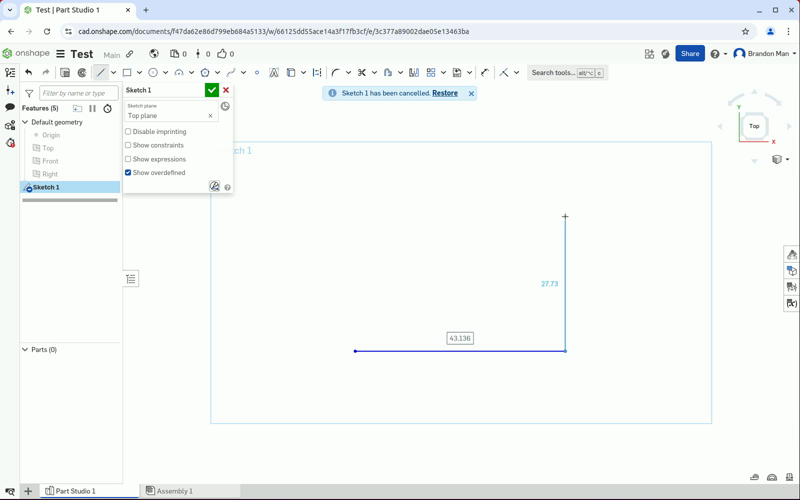
key_up(shift)
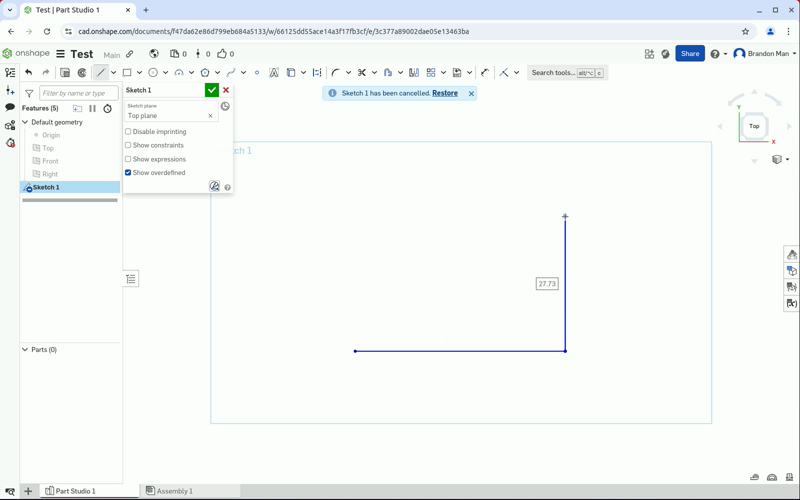
key_down(shift)
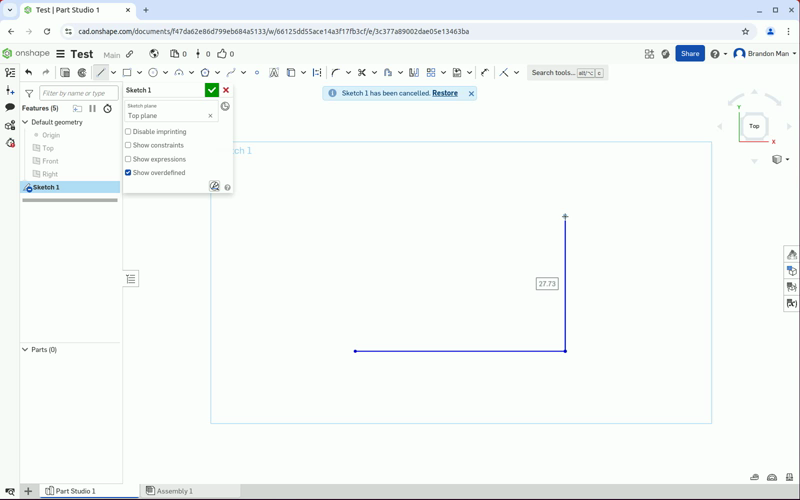
mouse_move(355, 216)
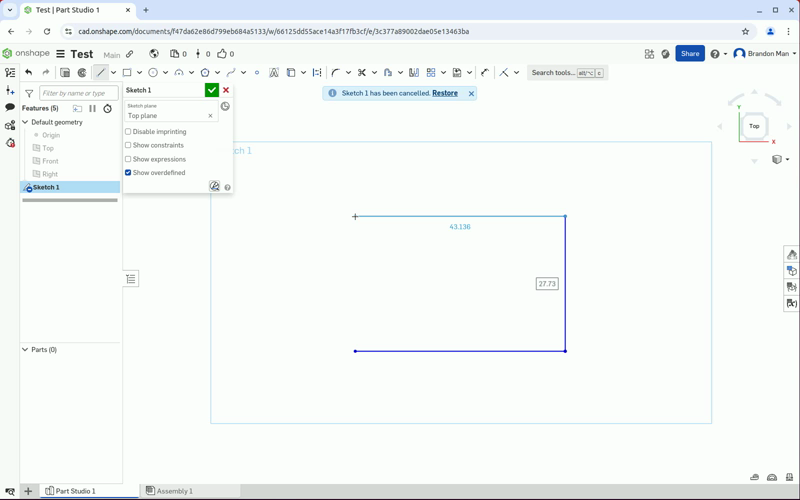
click(355, 216)
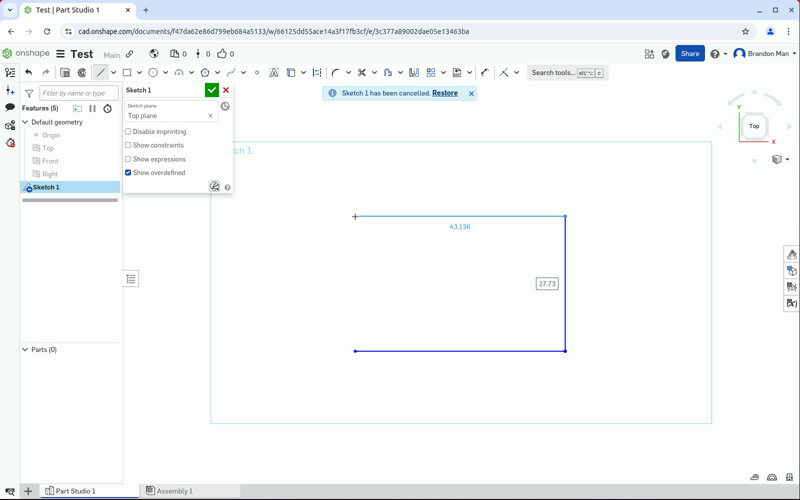
key_up(shift)
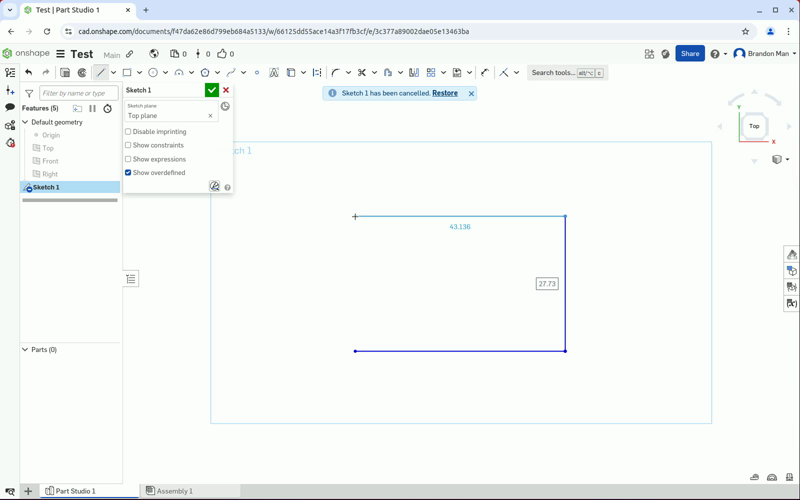
key_down(shift)
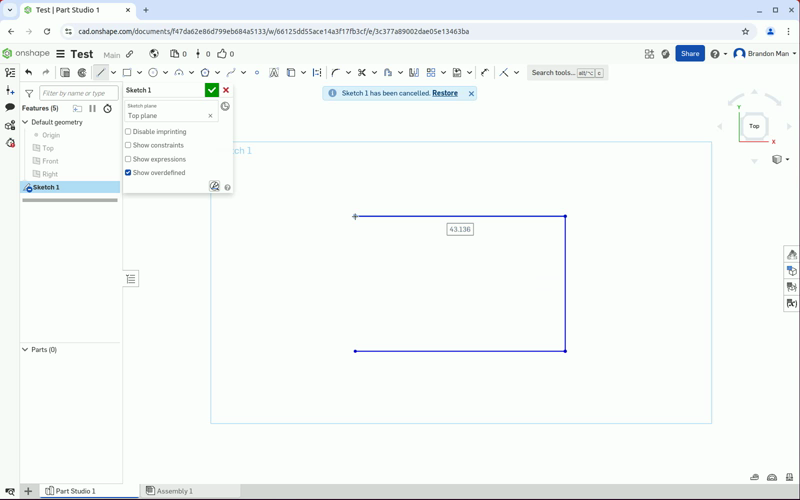
mouse_move(355, 351)
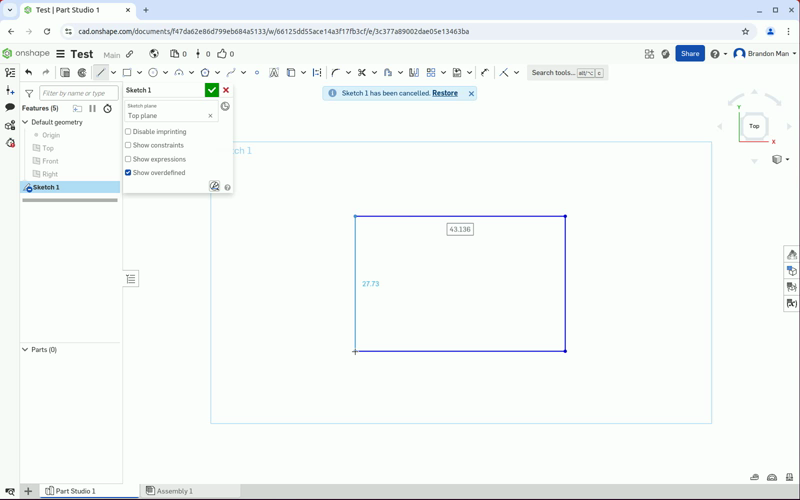
key_up(shift)
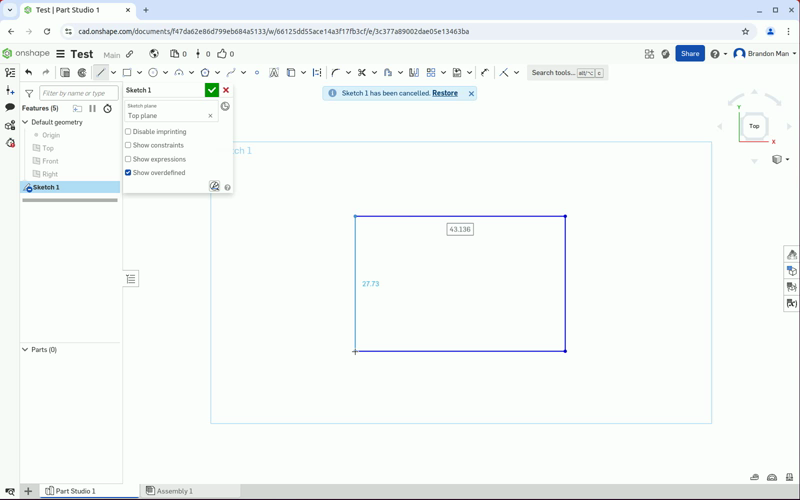
click(355, 351)
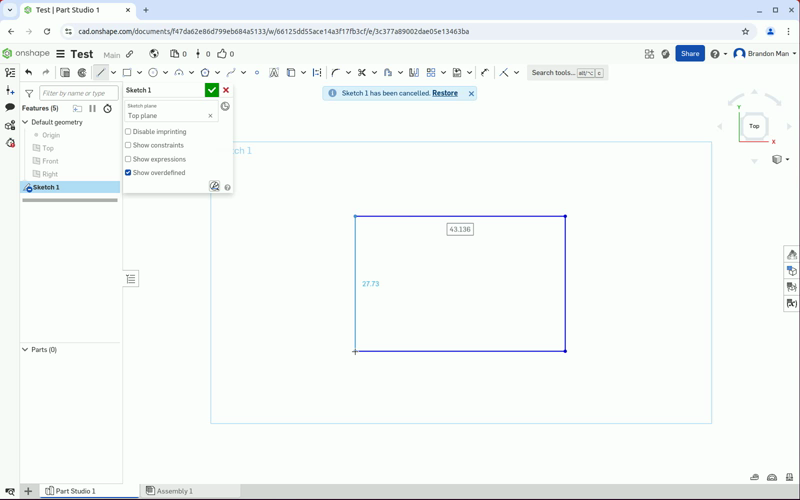
key(esc)
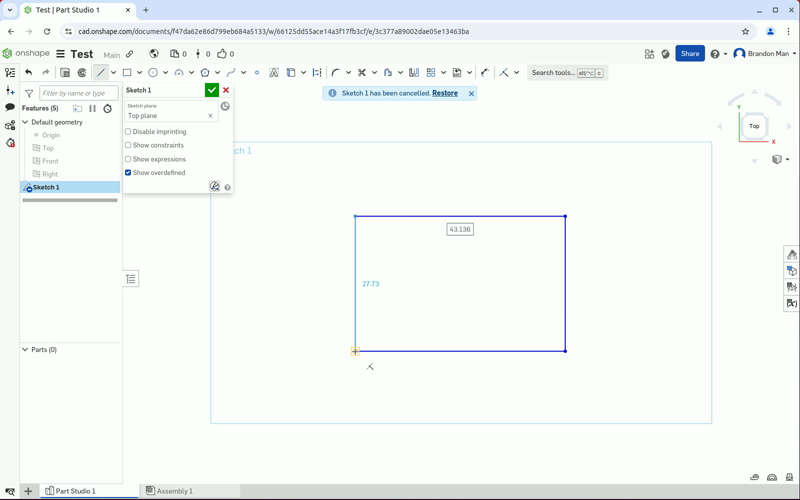
mouse_move(381, 296)
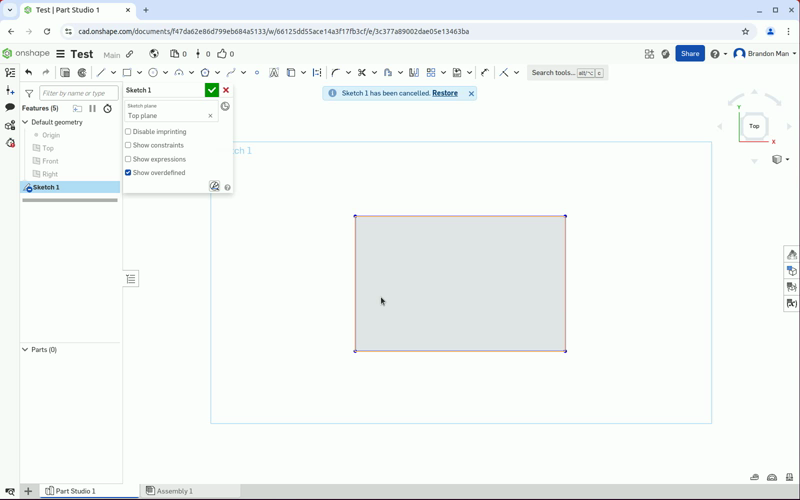
click(381, 296)
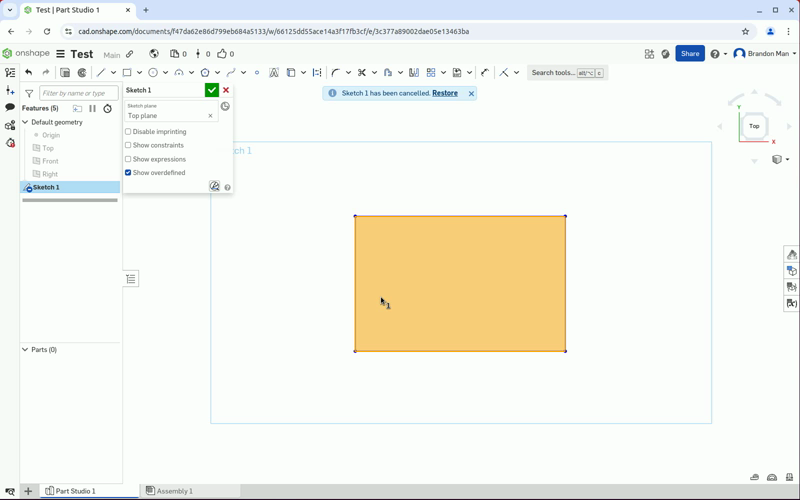
mouse_move(73, 352)
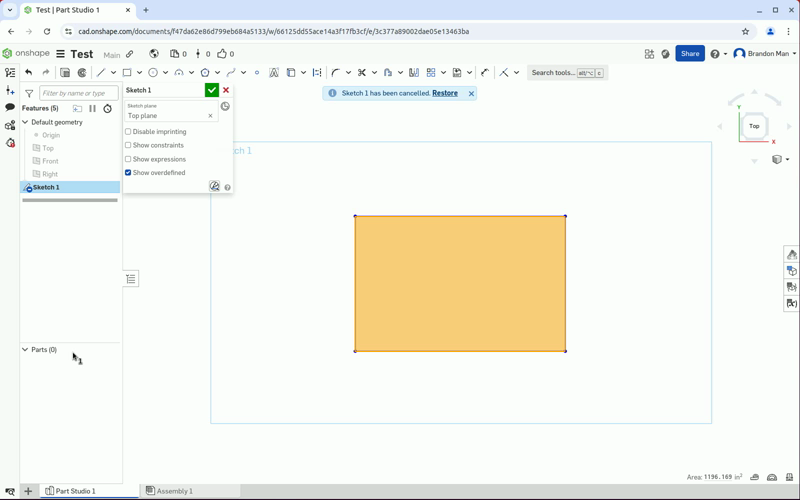
key(shift+y)
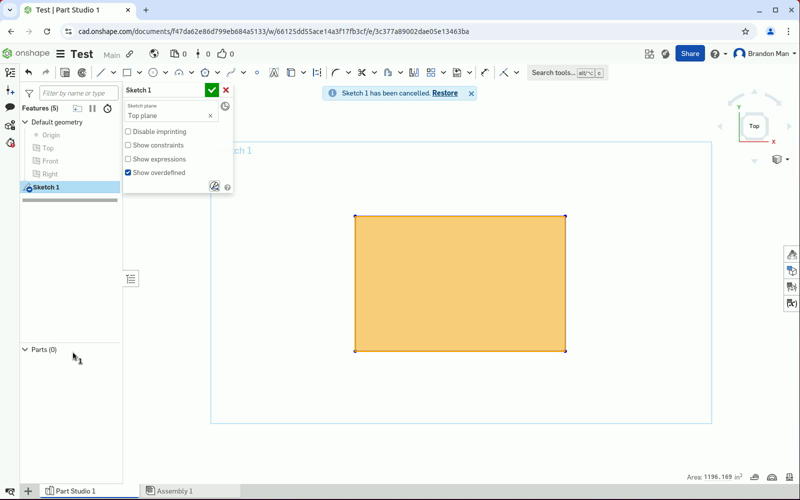
key(shift+e)
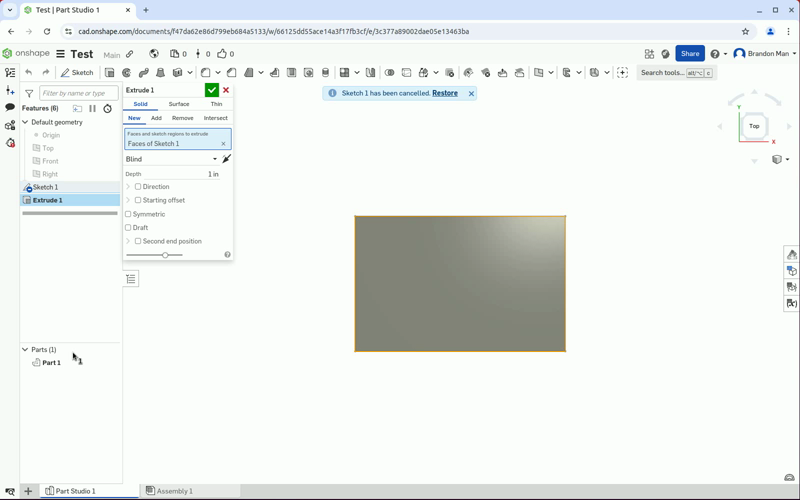
mouse_move(143, 106)
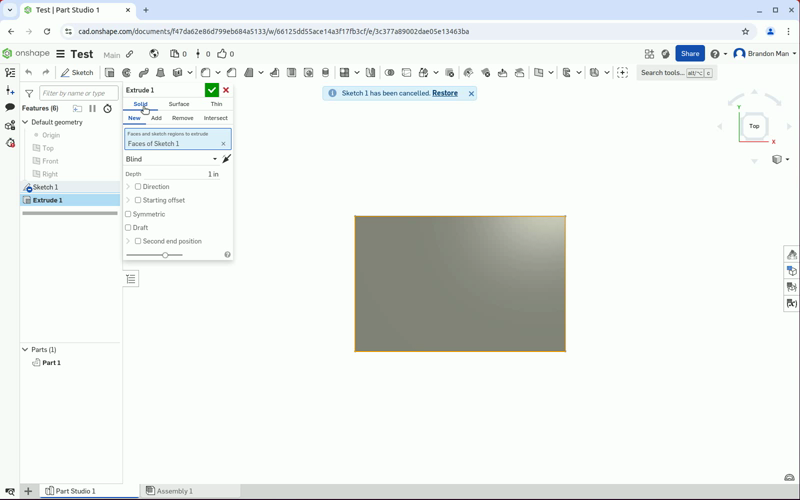
click(143, 106)
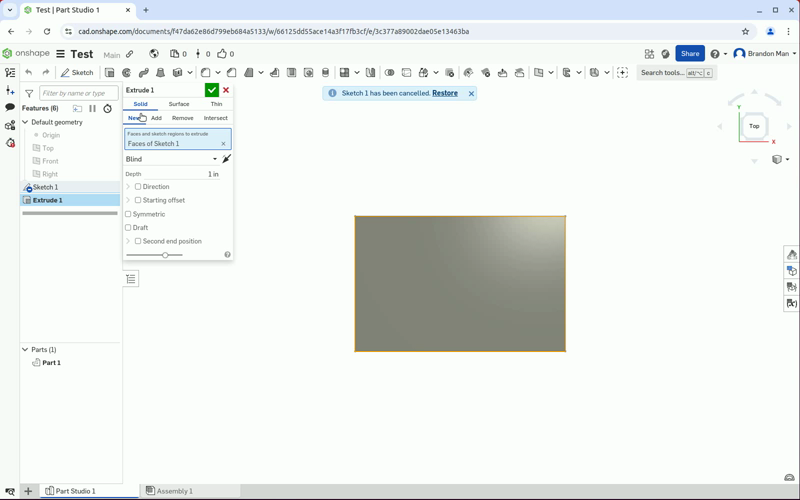
mouse_move(137, 120)
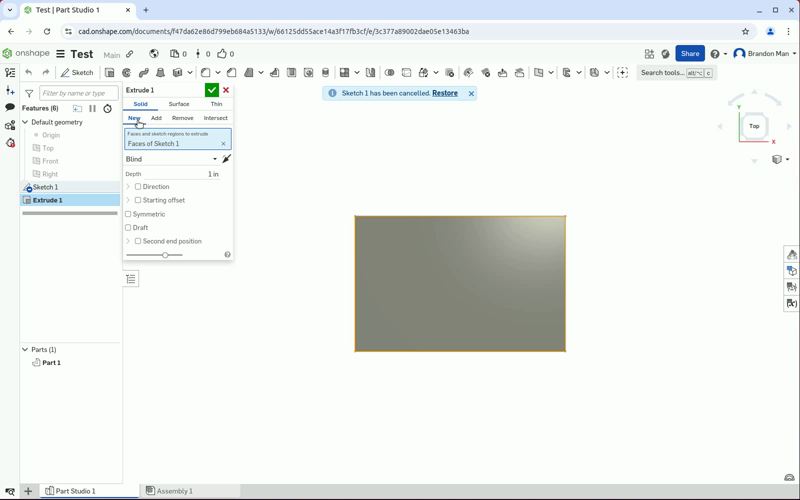
click(137, 120)
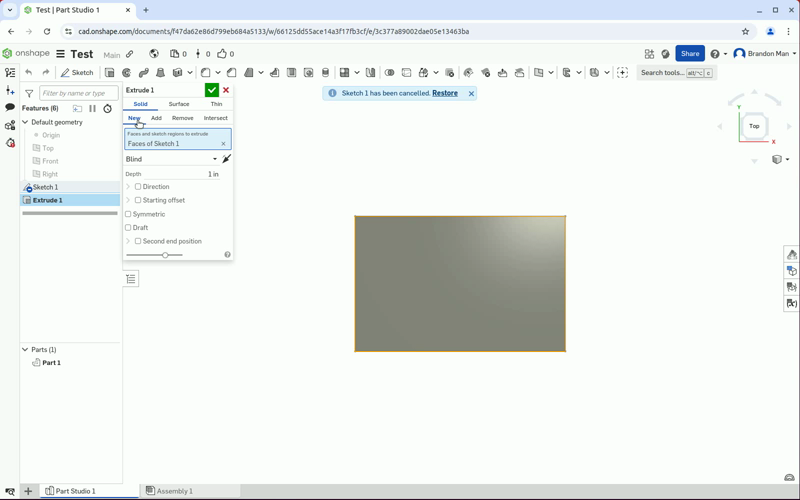
key(tab, 4)
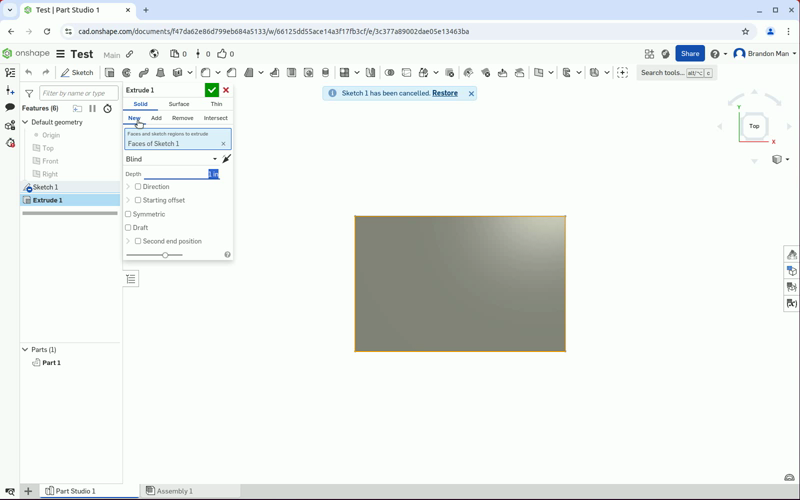
text(0.481)
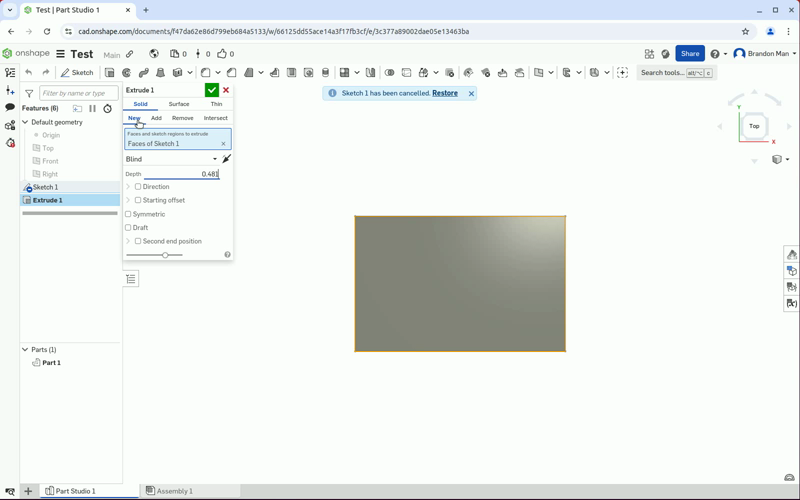
key(enter)
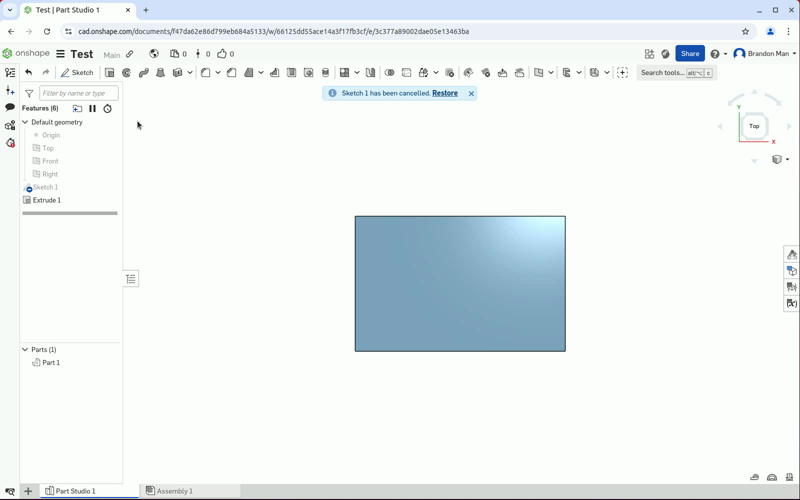
key(shift+h)
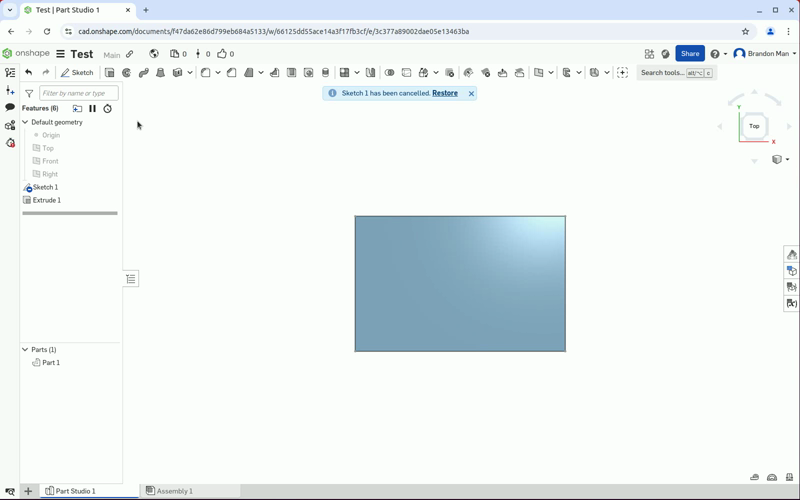
key(shift+h)
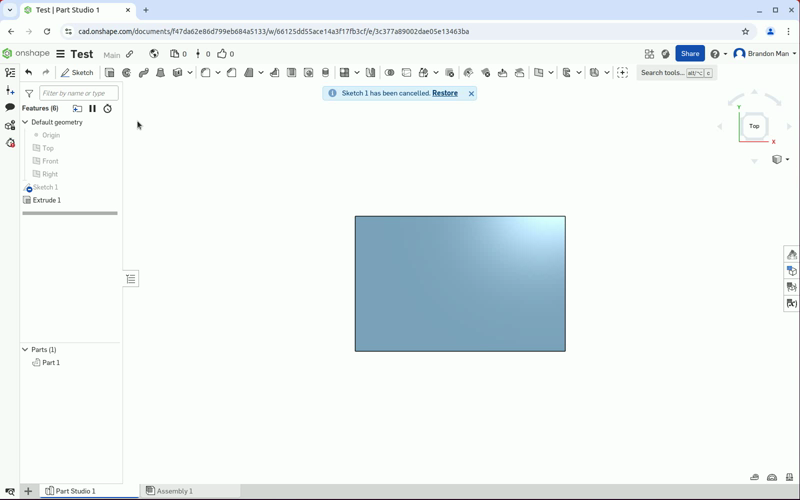
mouse_move(73, 189)
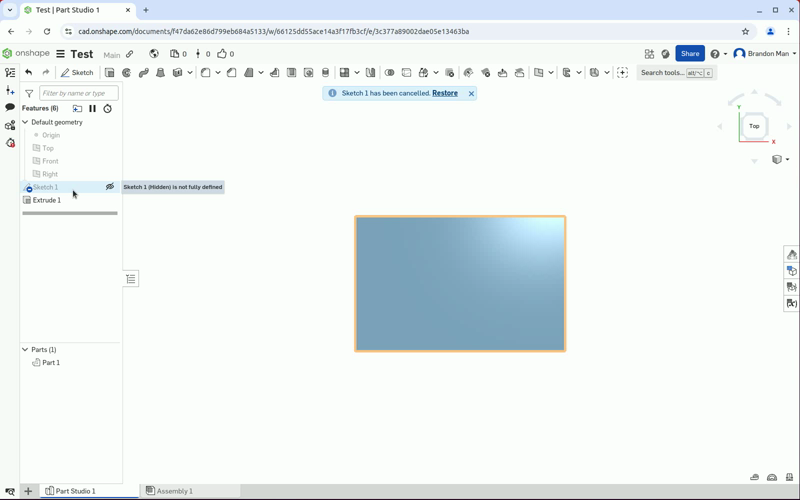
click(73, 189)
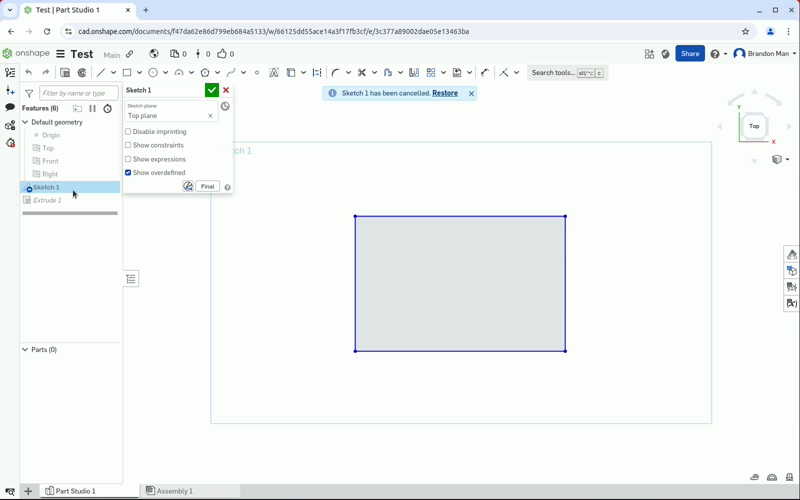
mouse_move(229, 92)
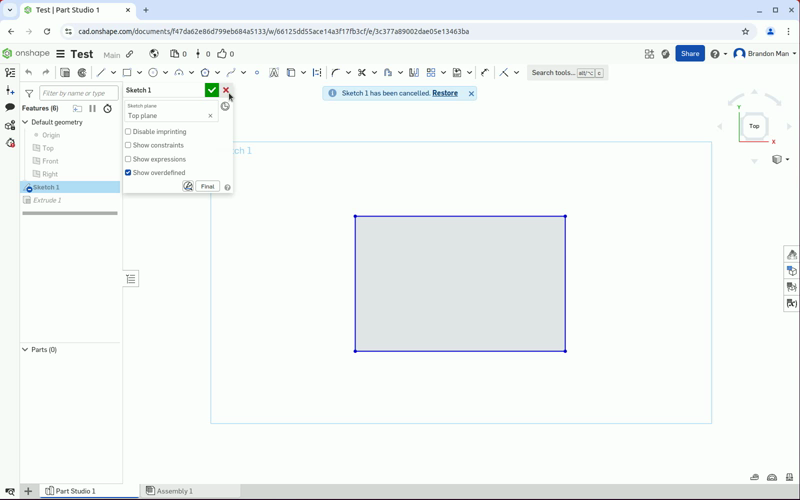
click(229, 92)
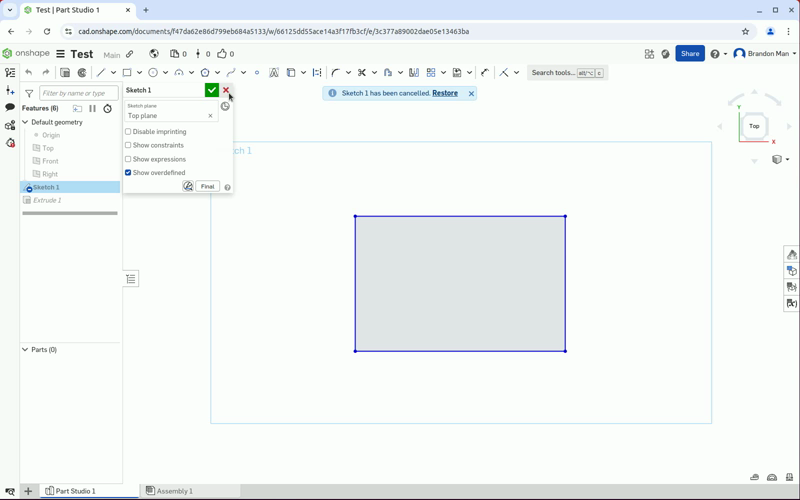
key(shift+s)
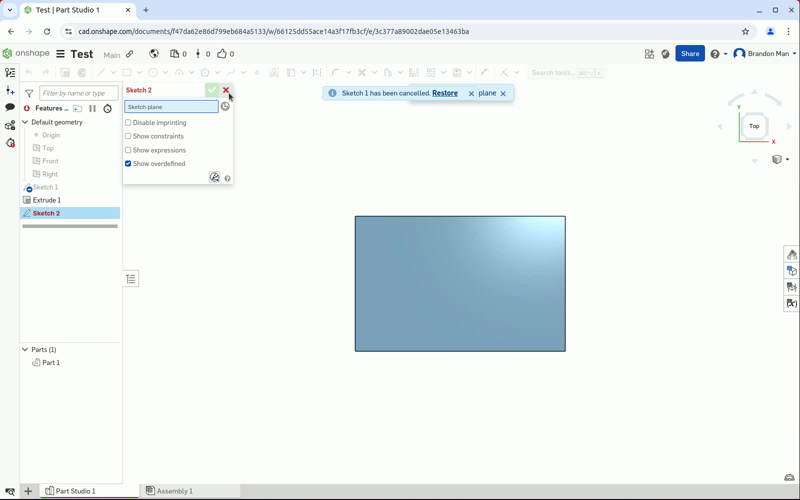
mouse_move(73, 150)
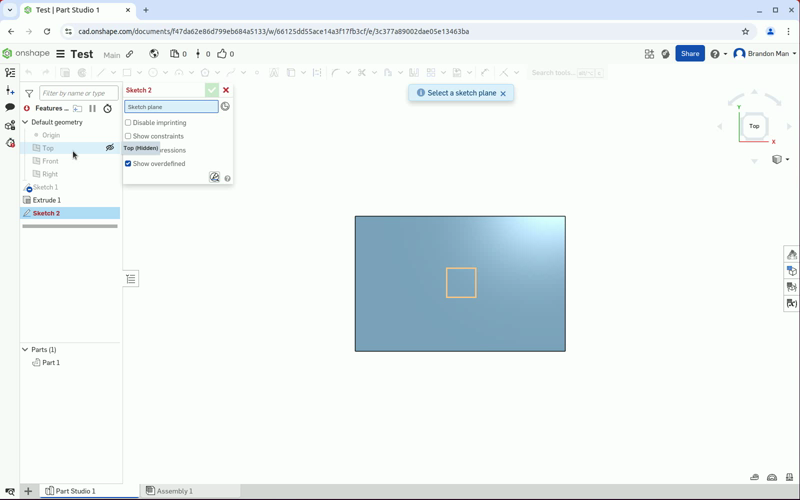
click(73, 150)
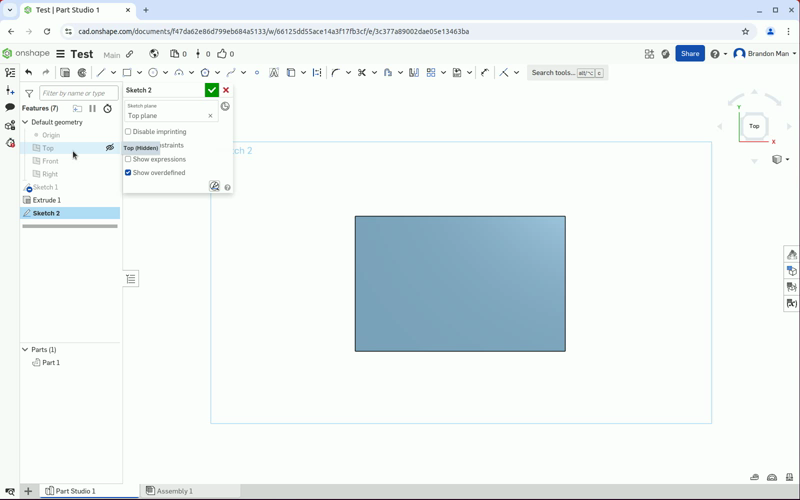
mouse_move(73, 352)
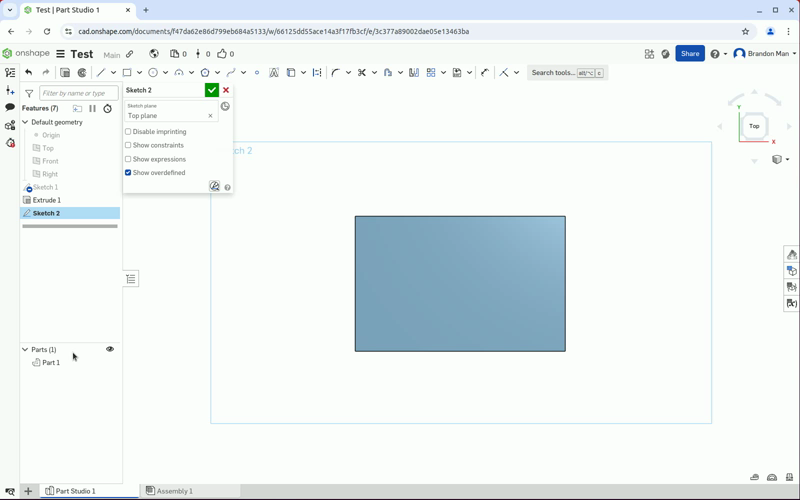
key(y)
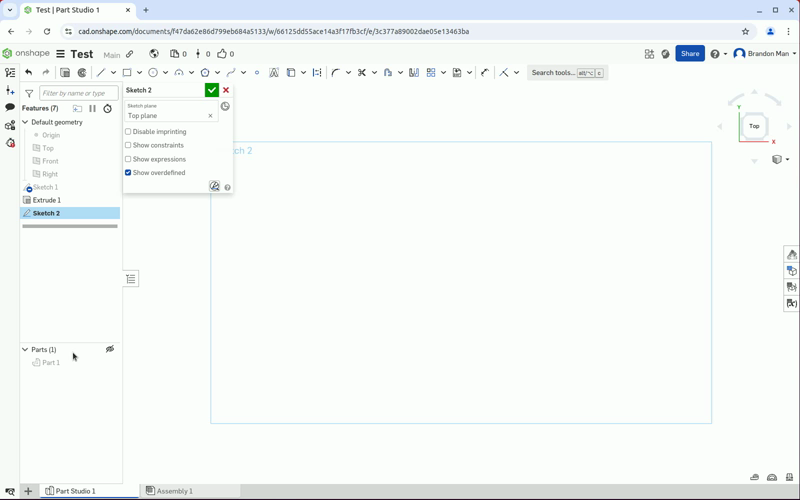
key(l)
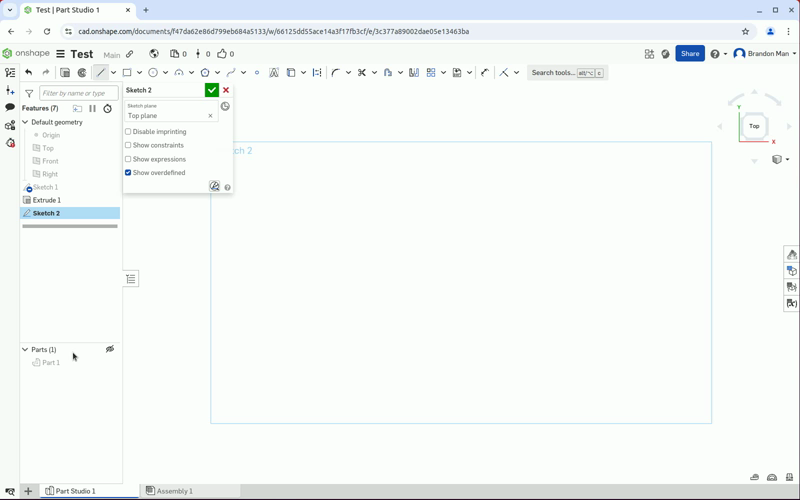
key_down(shift)
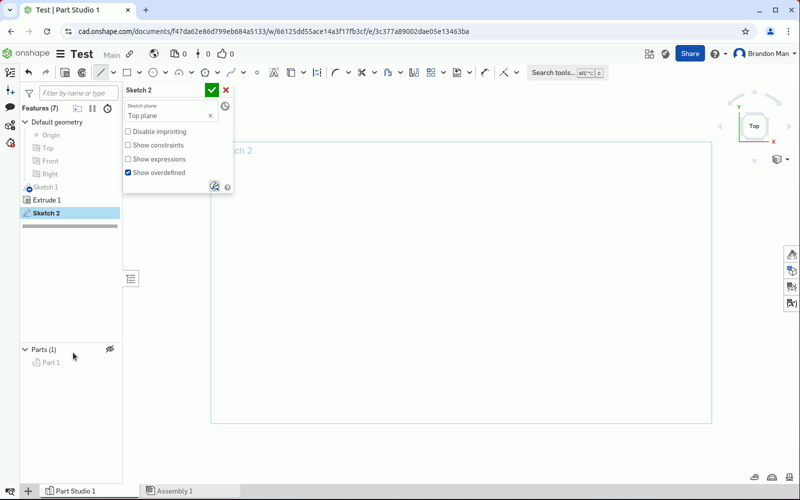
mouse_move(348, 359)
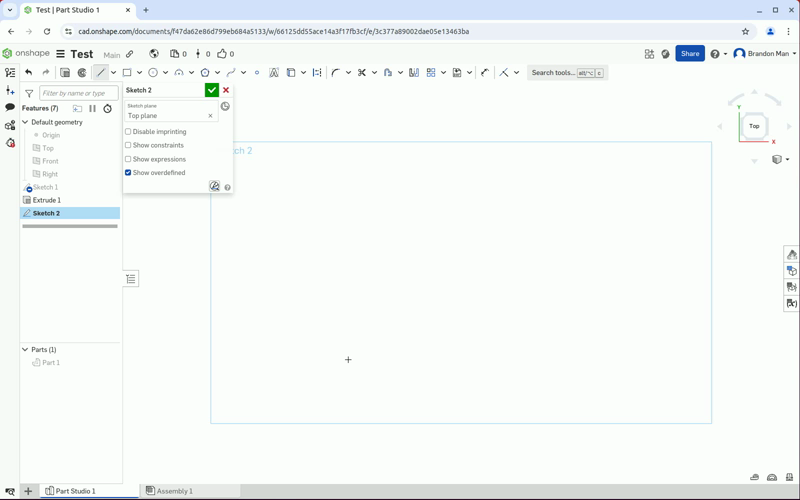
click(348, 359)
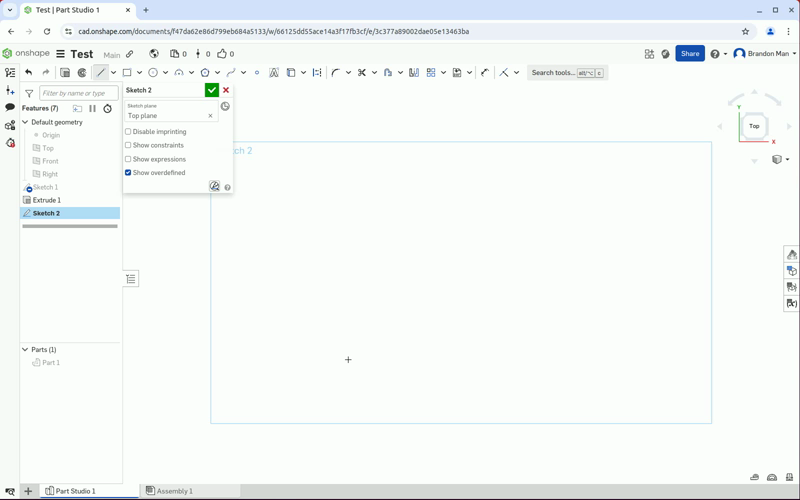
key_up(shift)
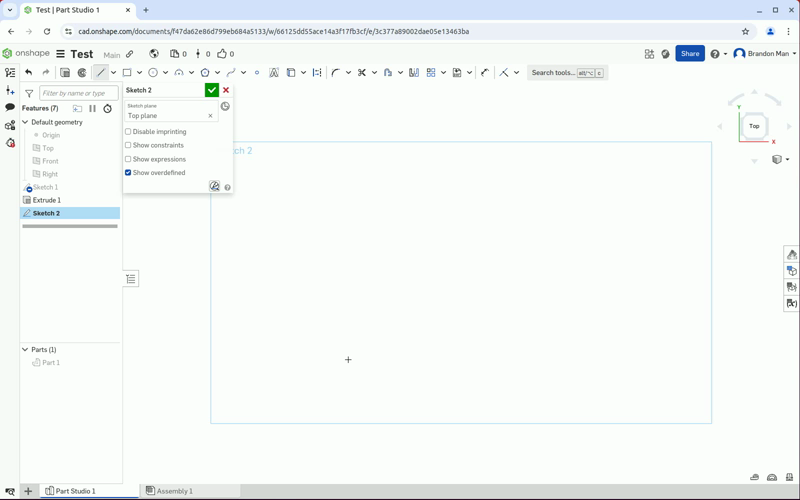
key_down(shift)
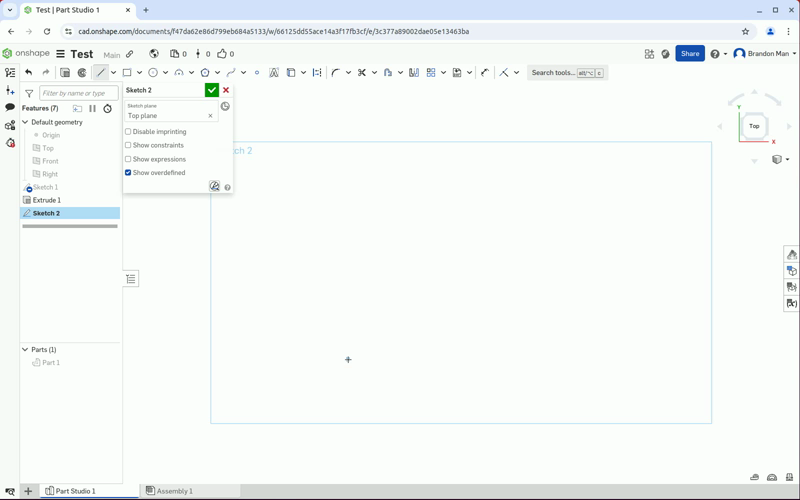
mouse_move(572, 359)
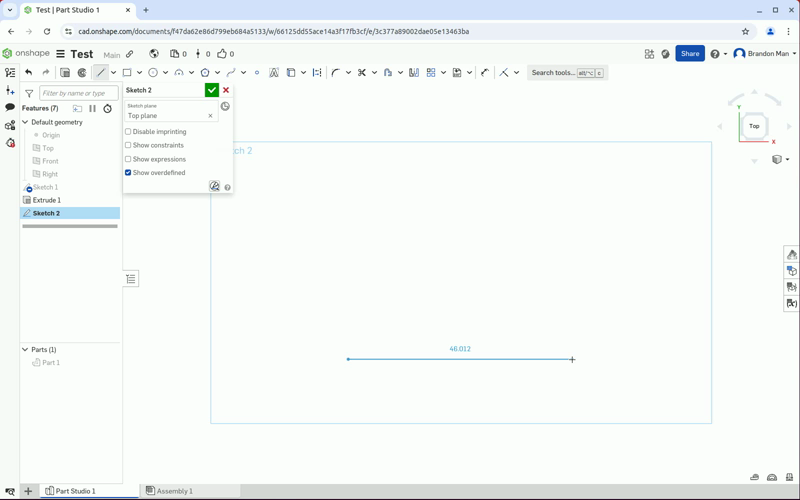
click(572, 359)
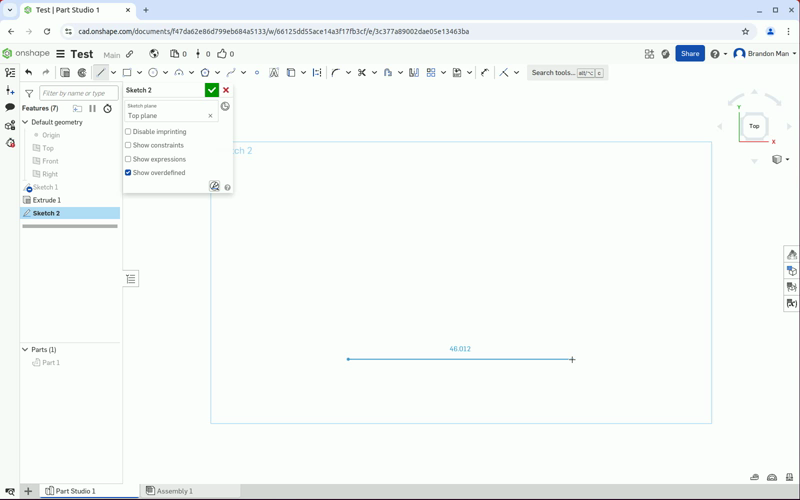
key_up(shift)
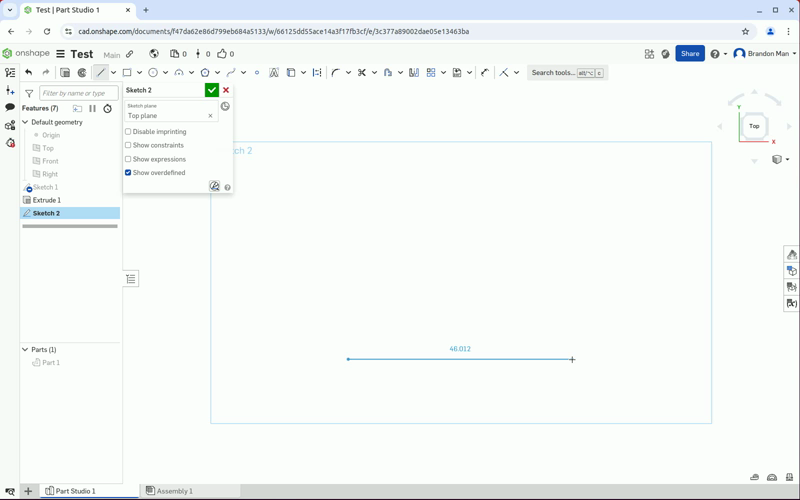
key_down(shift)
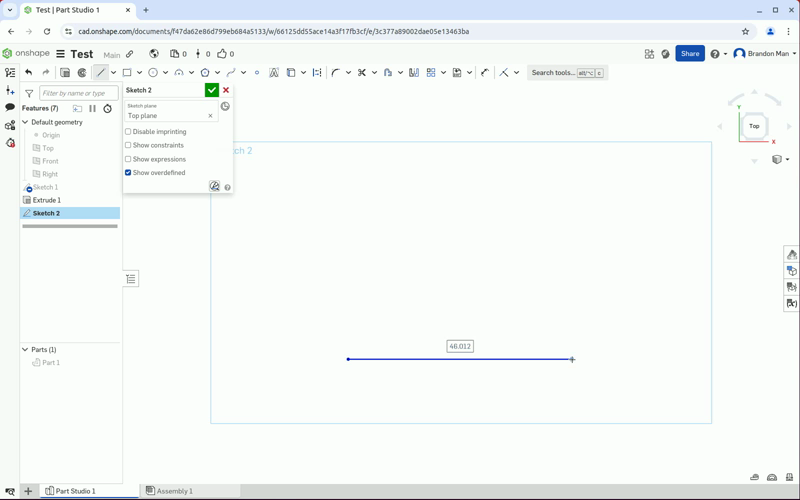
mouse_move(572, 206)
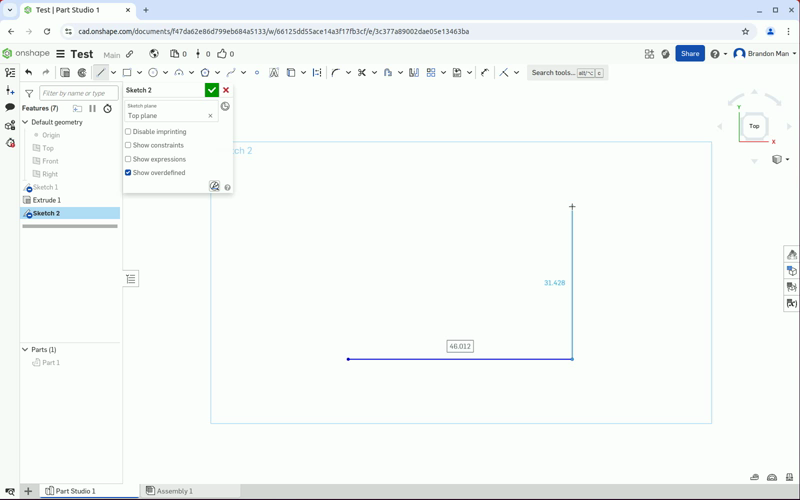
click(572, 206)
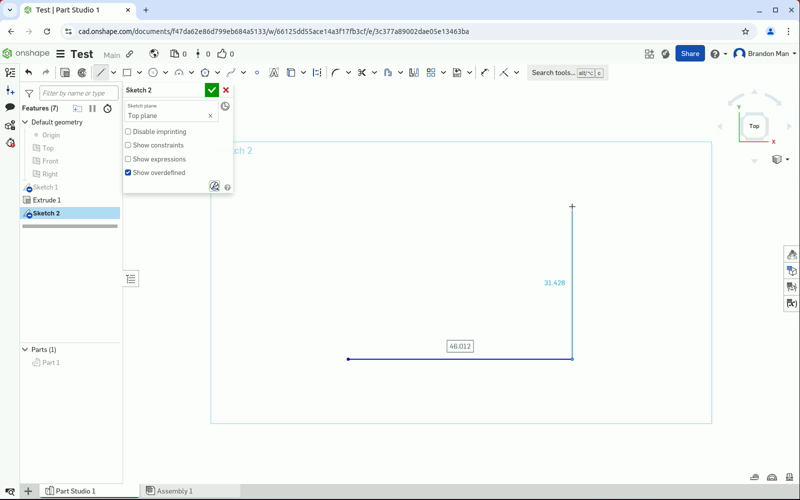
key_up(shift)
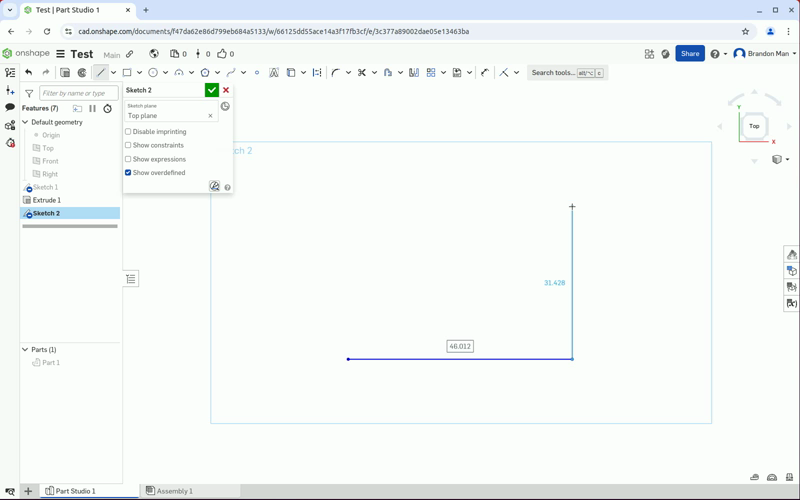
key_down(shift)
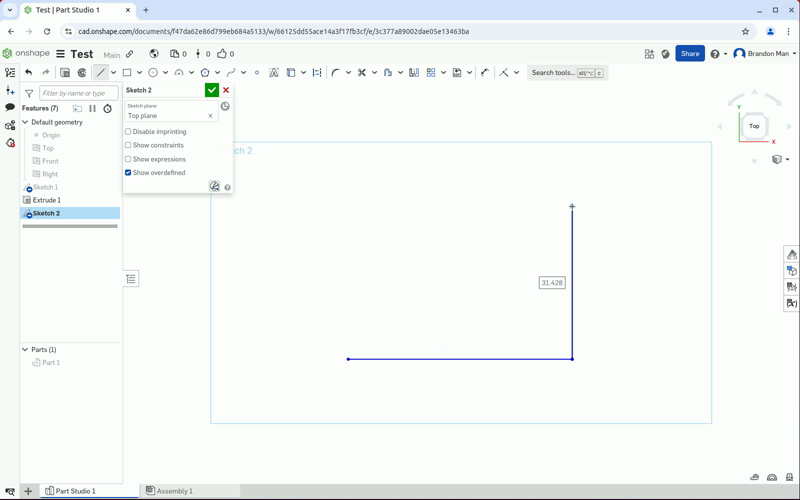
mouse_move(348, 206)
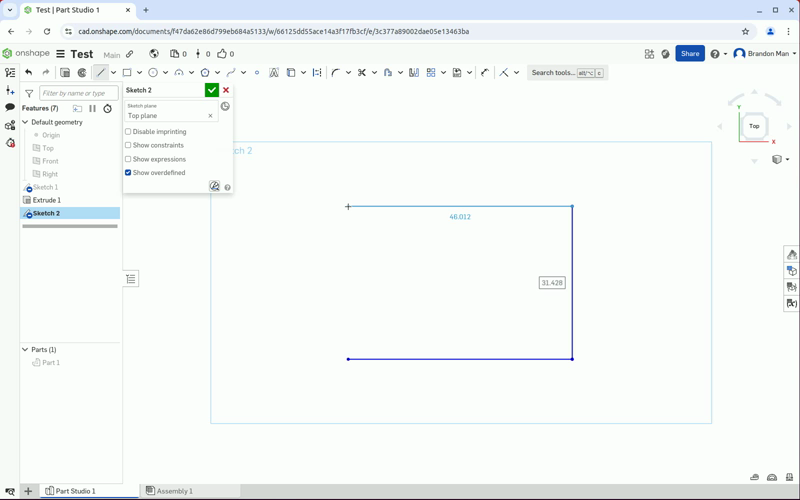
click(348, 206)
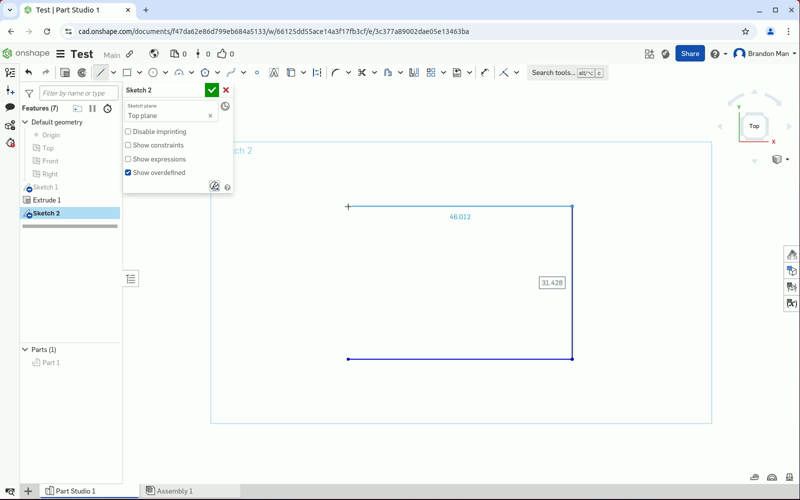
key_up(shift)
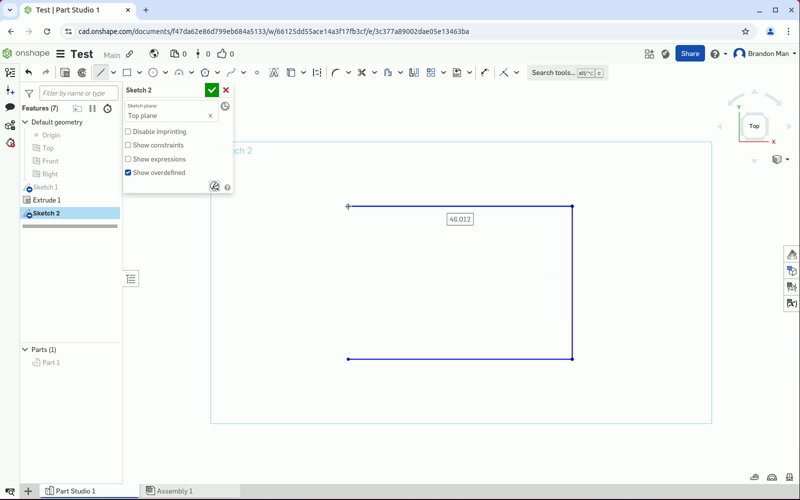
key_down(shift)
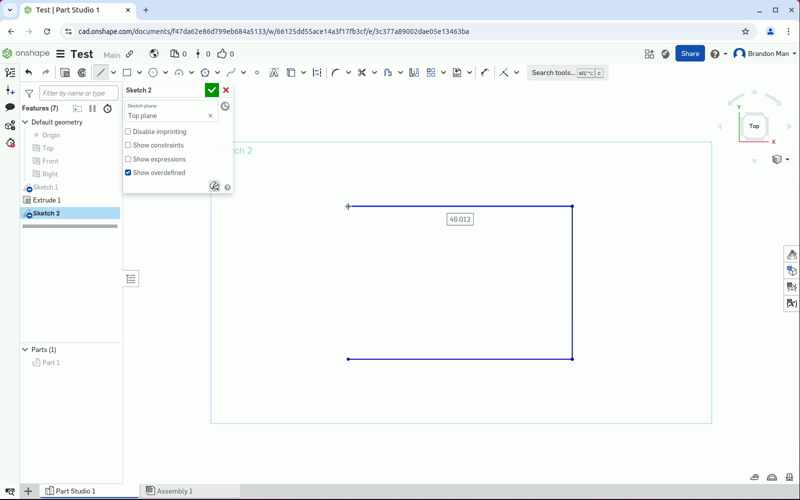
mouse_move(348, 359)
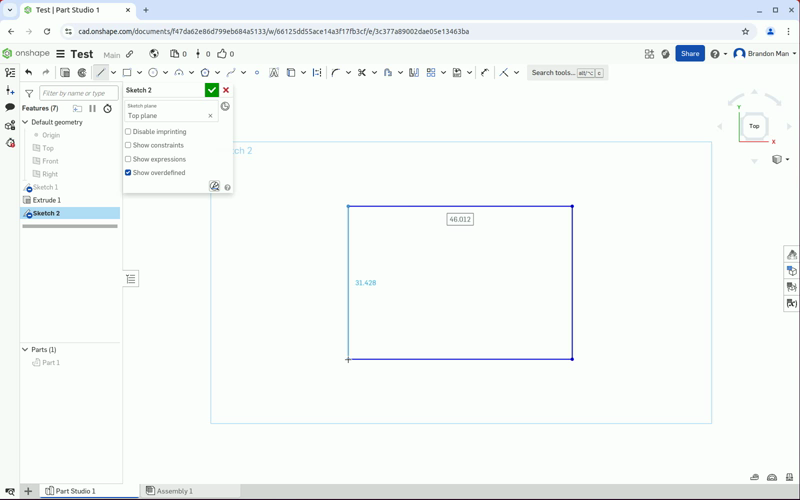
key_up(shift)
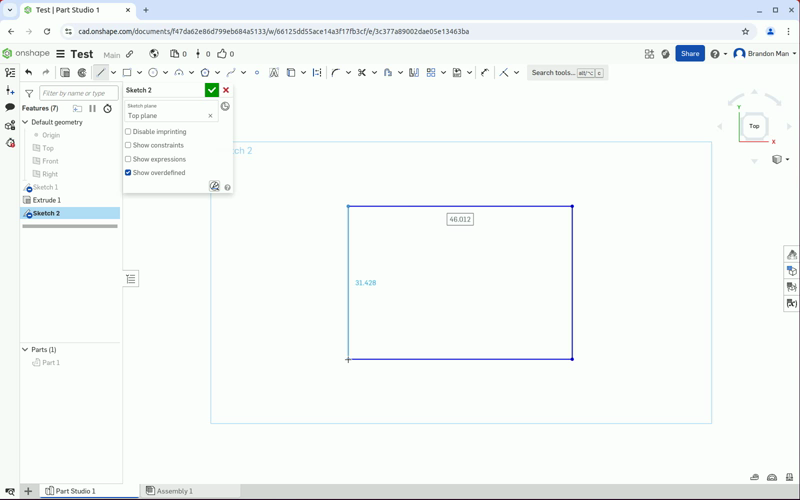
click(348, 359)
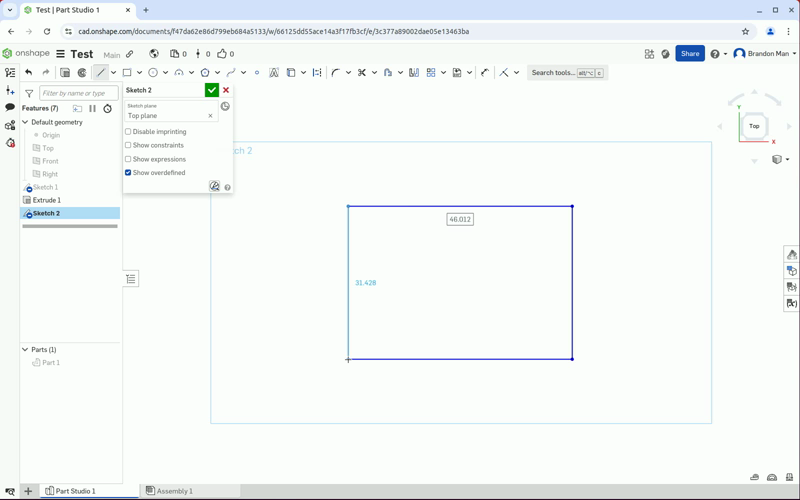
key(esc)
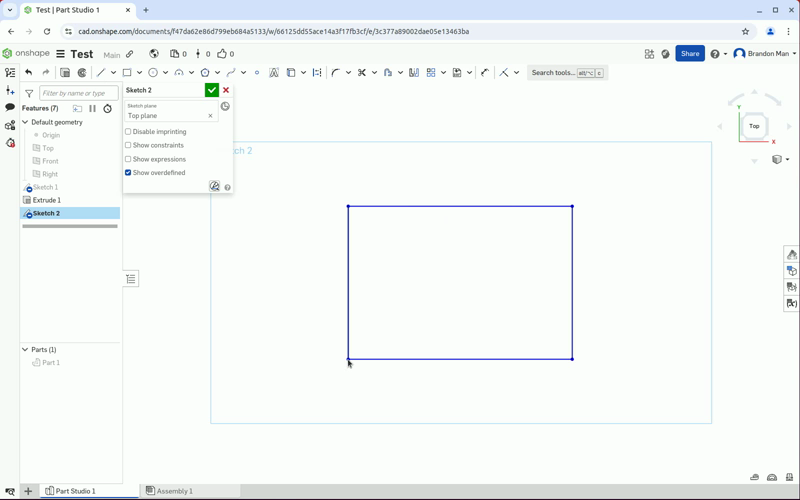
key(l)
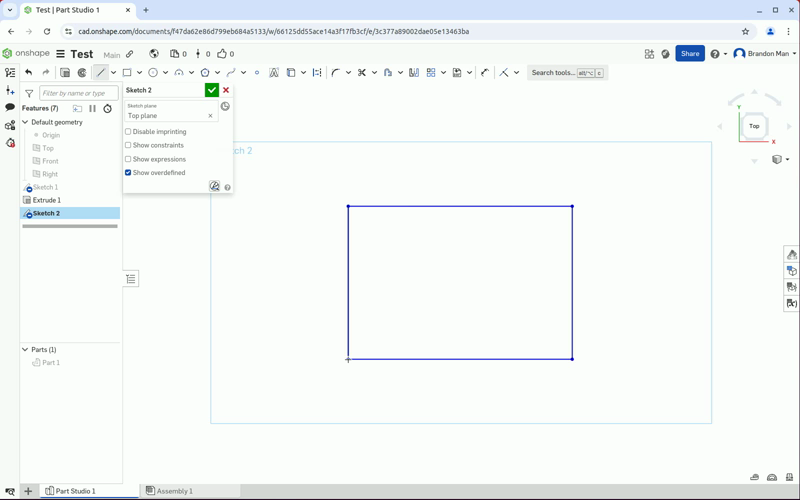
key_down(shift)
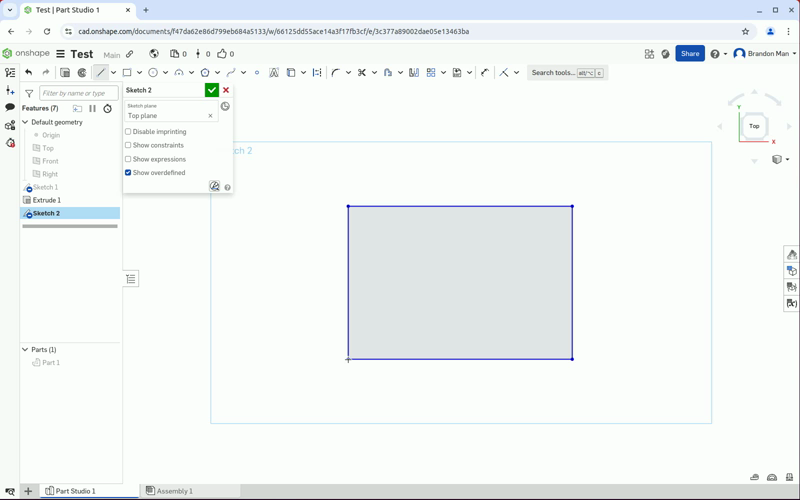
mouse_move(355, 349)
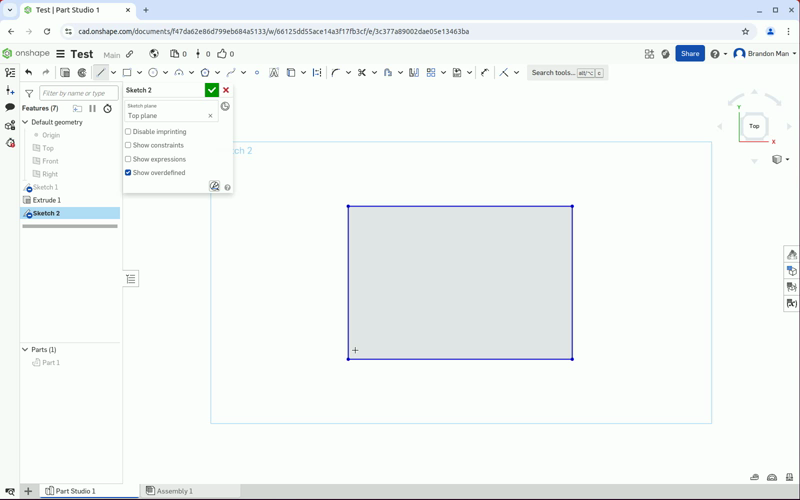
click(355, 349)
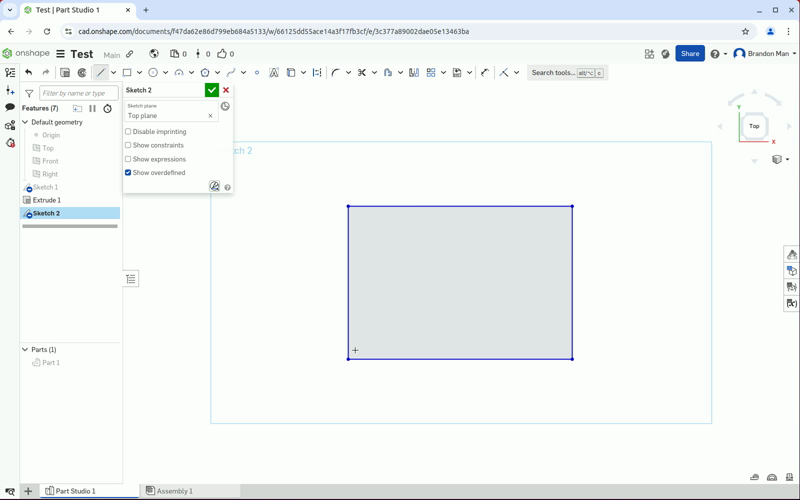
key_up(shift)
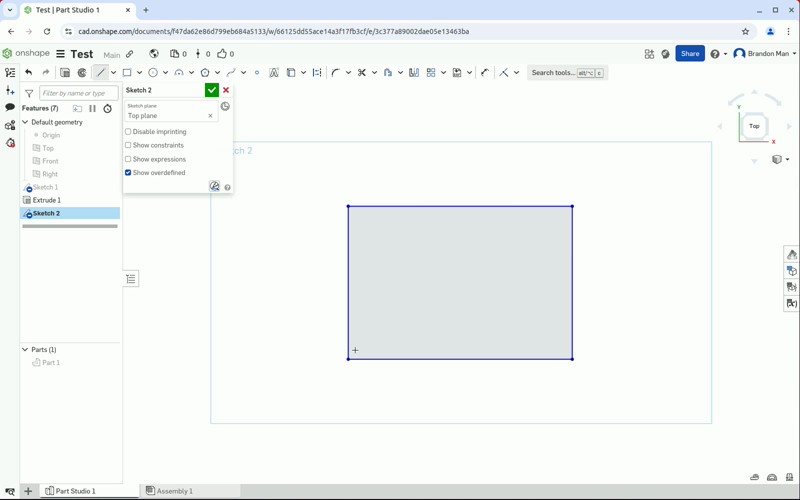
key_down(shift)
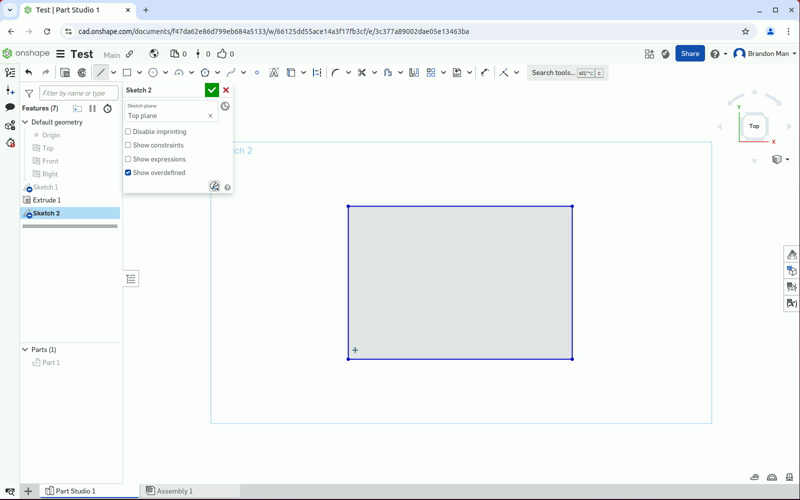
mouse_move(564, 349)
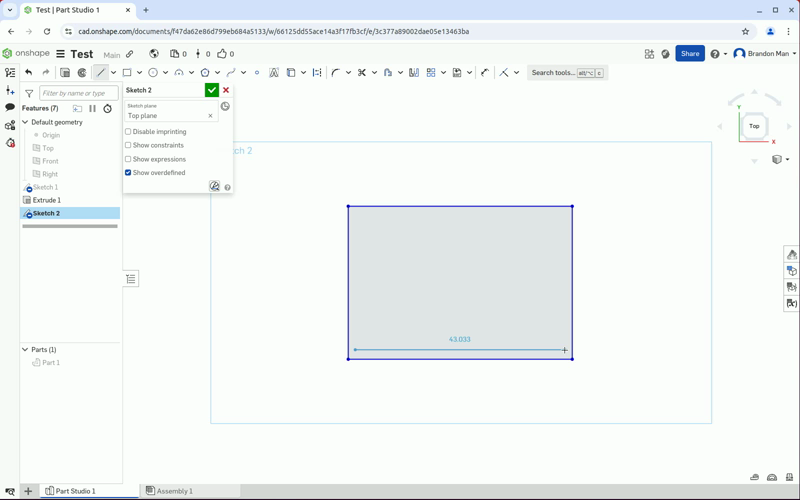
click(564, 349)
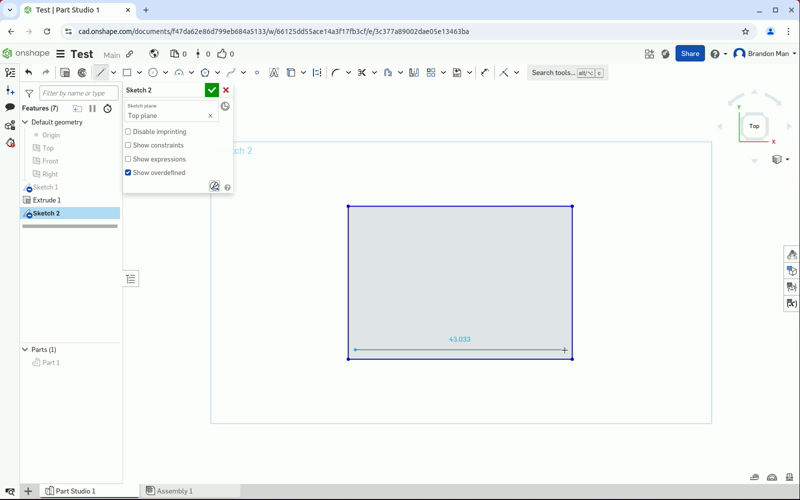
key_up(shift)
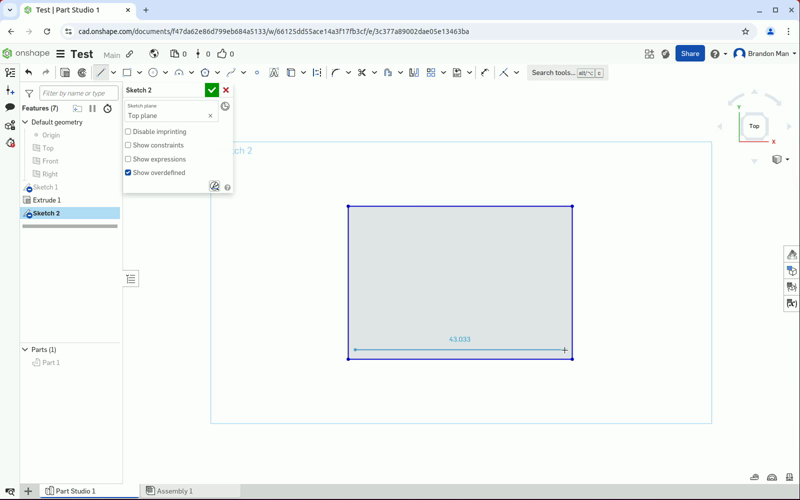
key_down(shift)
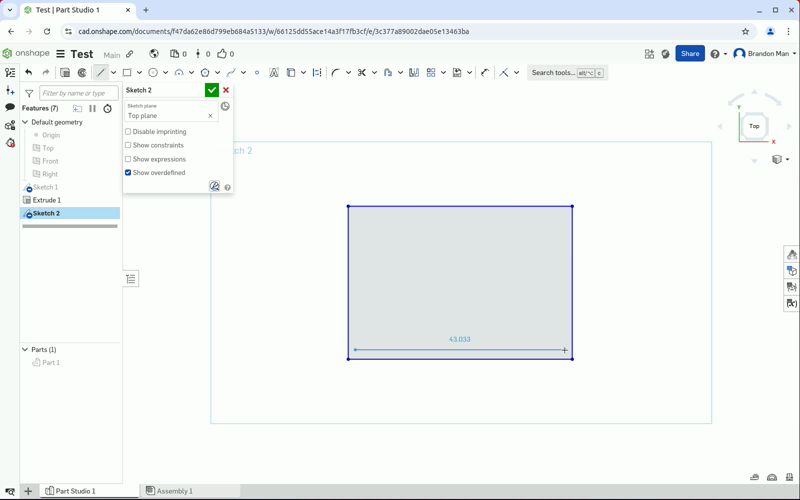
mouse_move(564, 215)
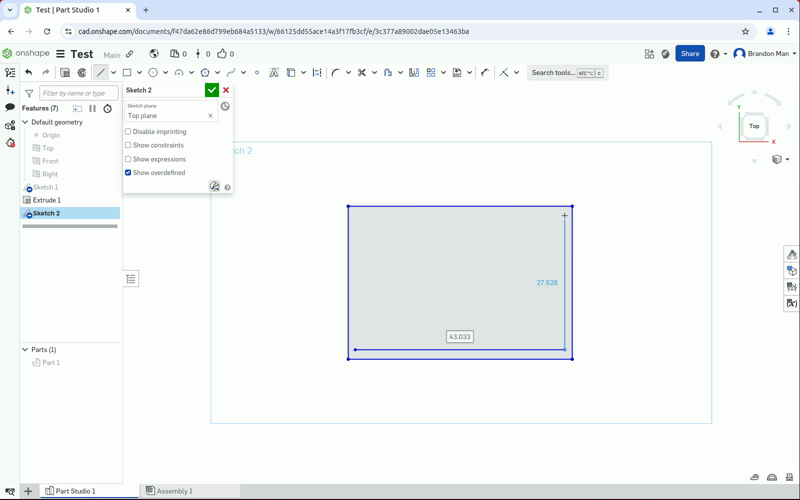
click(564, 215)
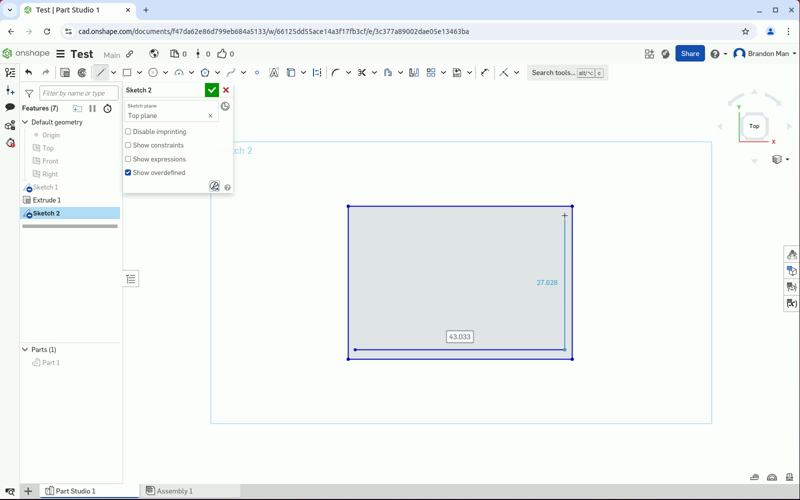
key_up(shift)
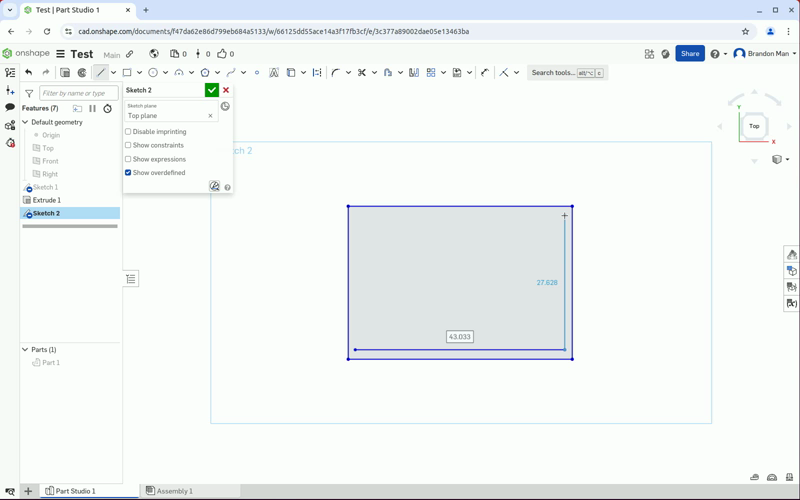
key_down(shift)
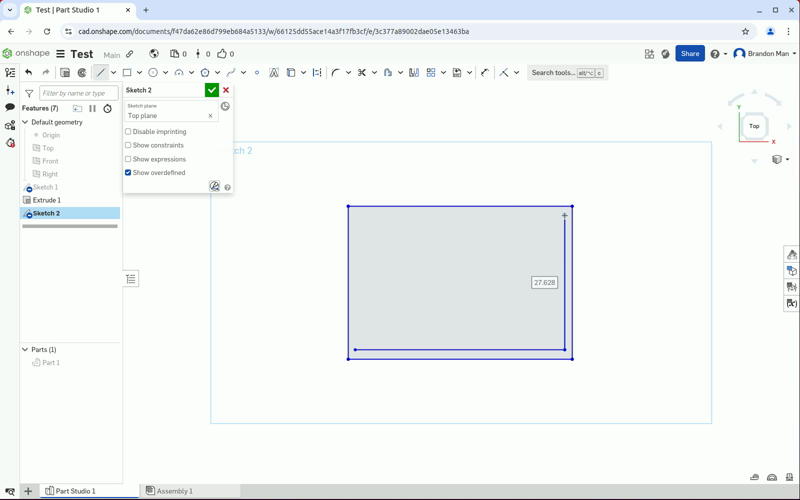
mouse_move(355, 215)
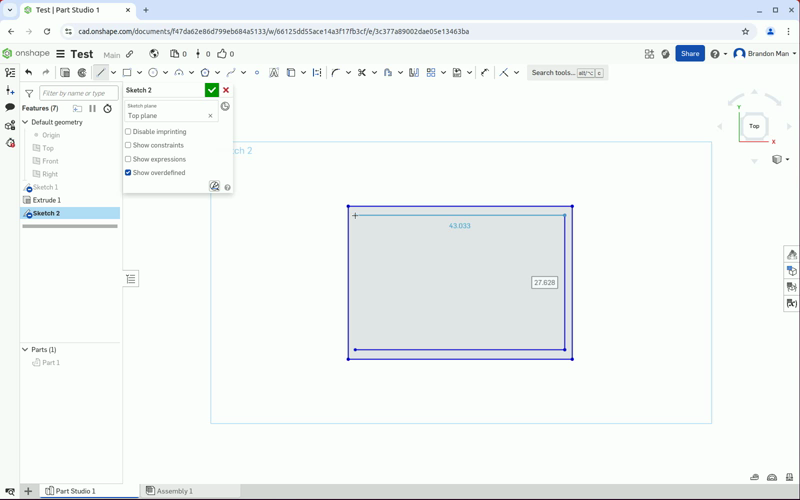
click(355, 215)
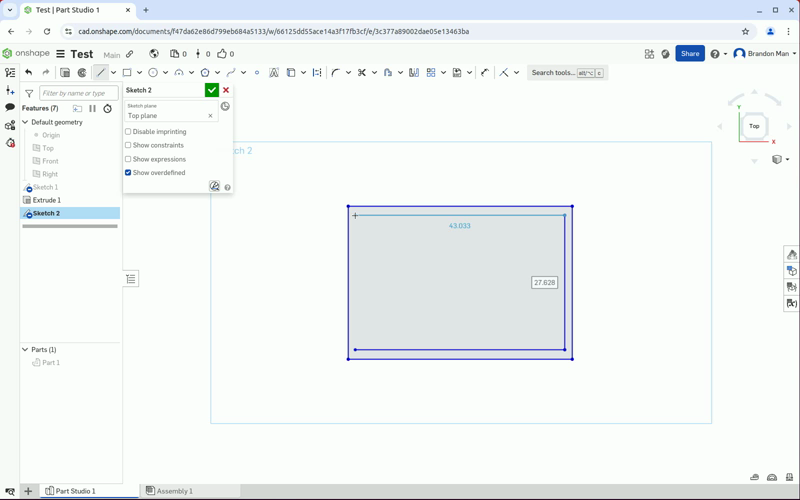
key_up(shift)
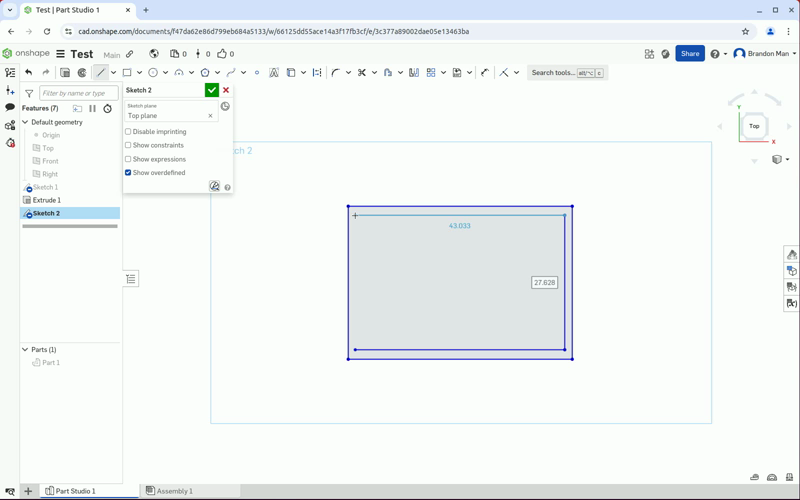
key_down(shift)
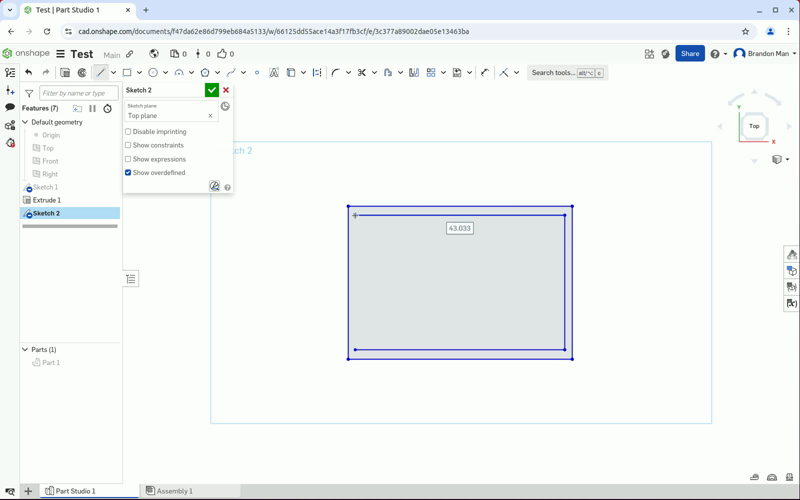
mouse_move(355, 349)
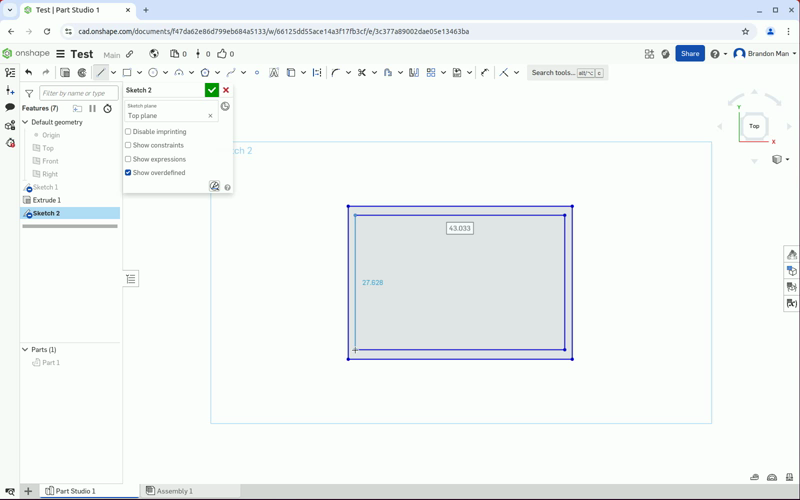
key_up(shift)
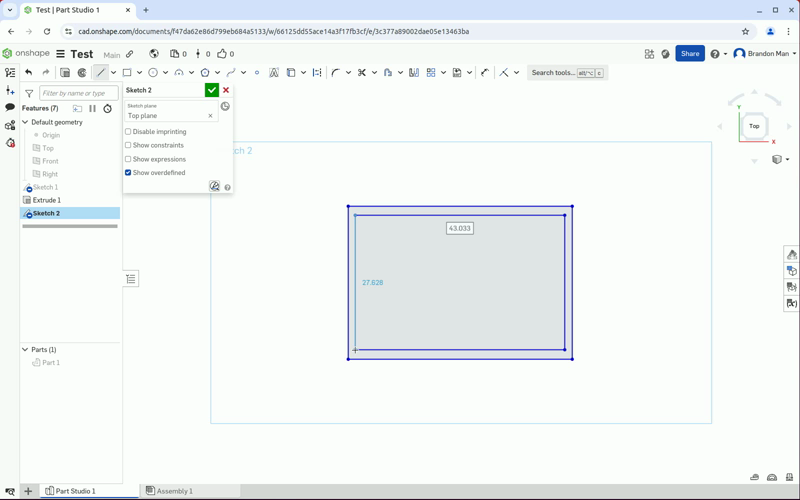
click(355, 349)
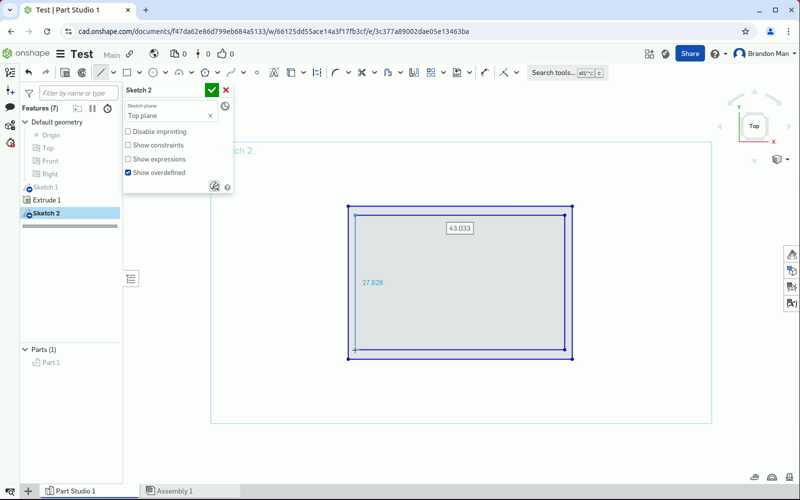
key(esc)
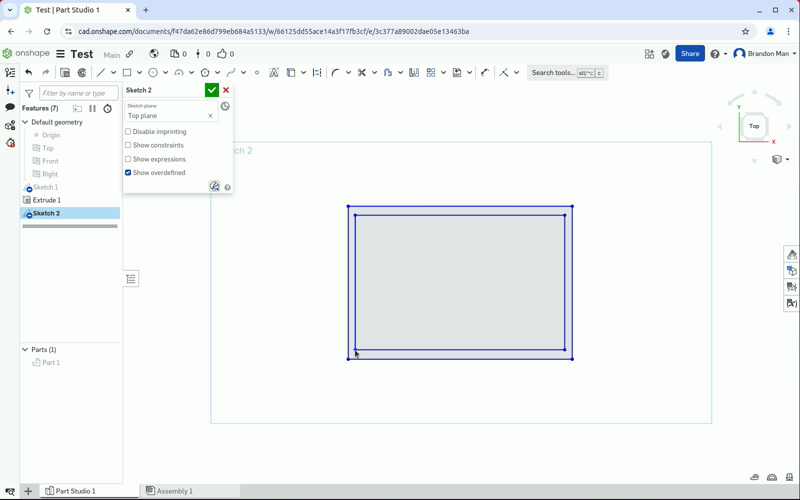
mouse_move(505, 353)
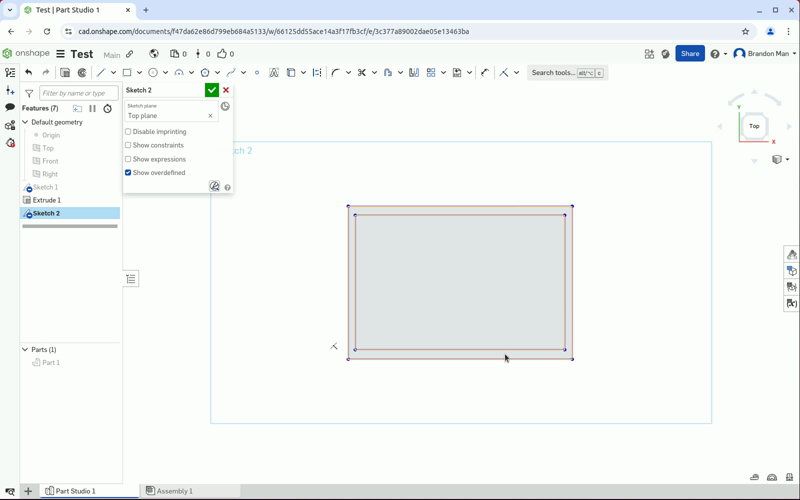
click(505, 353)
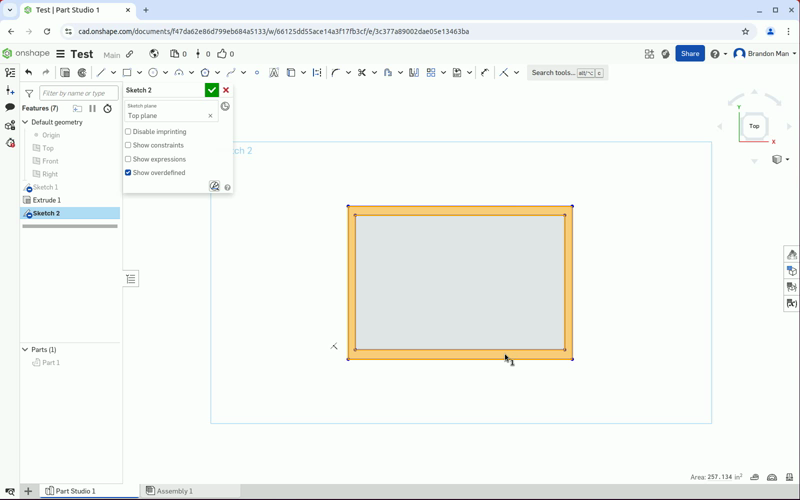
mouse_move(73, 352)
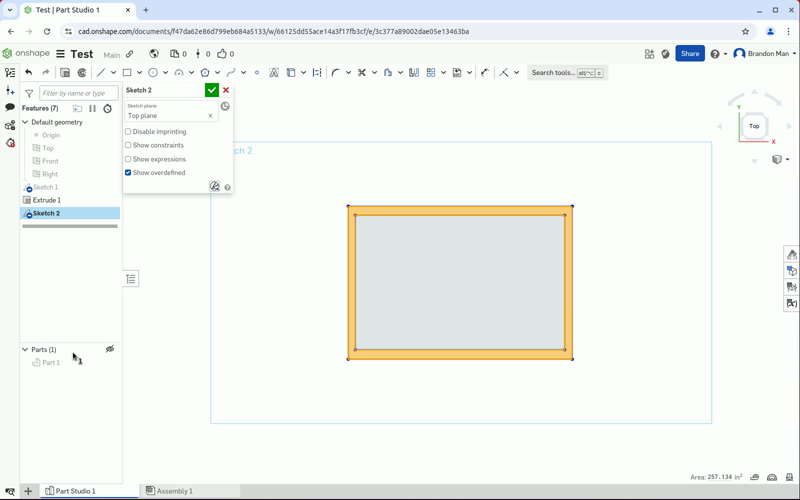
key(shift+y)
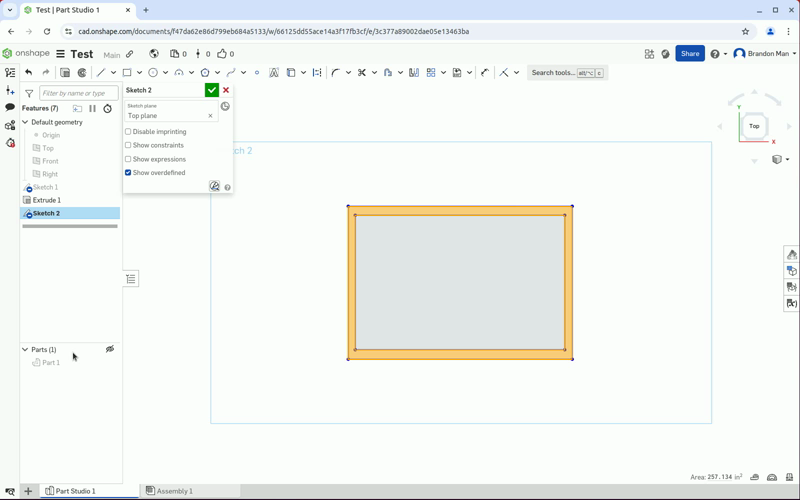
key(shift+e)
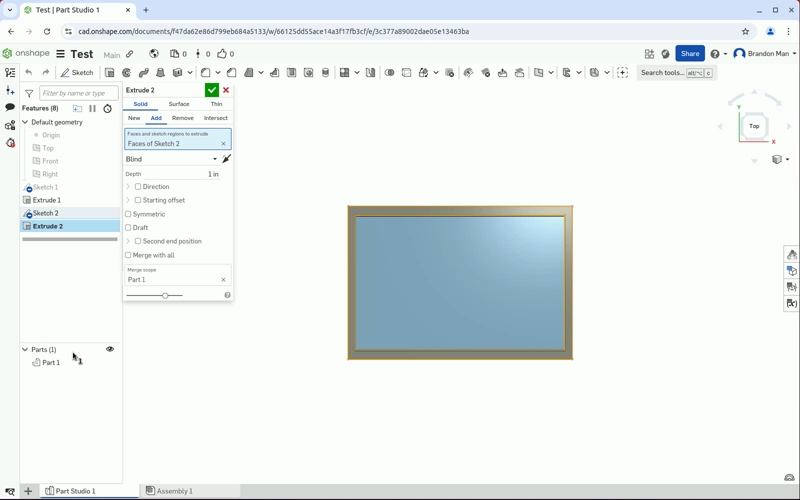
mouse_move(143, 106)
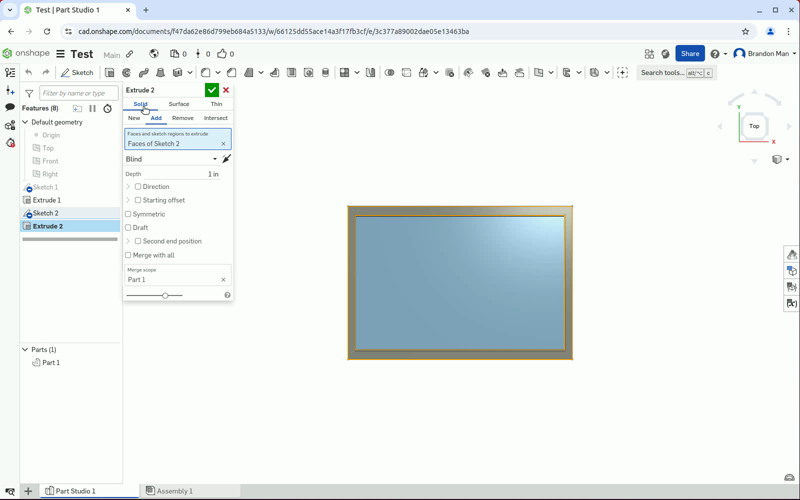
click(143, 106)
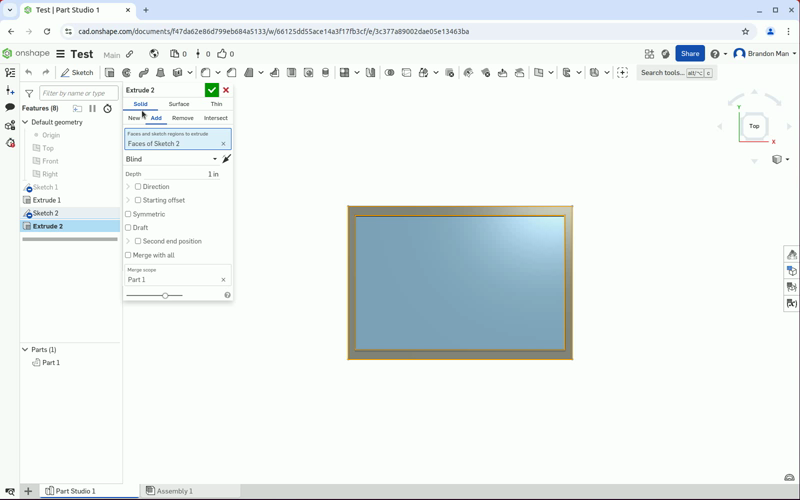
mouse_move(137, 120)
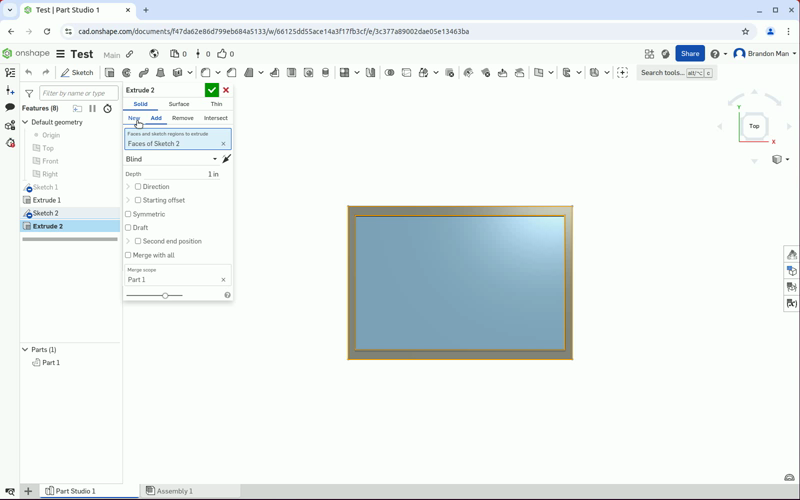
click(137, 120)
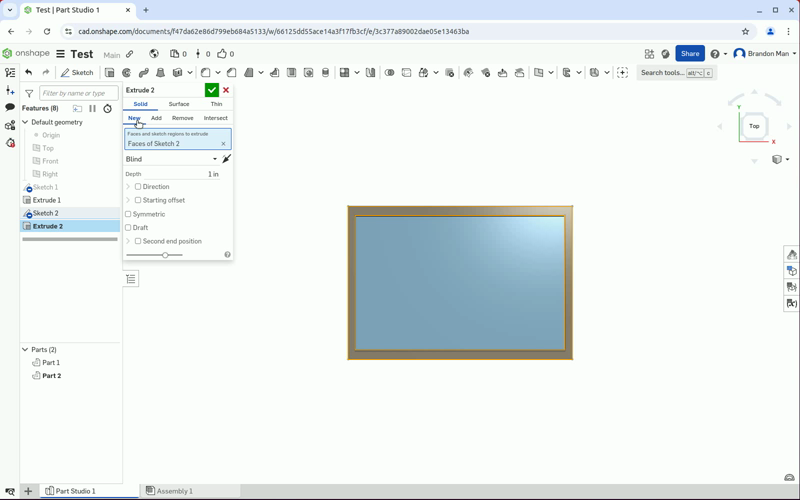
key(tab, 4)
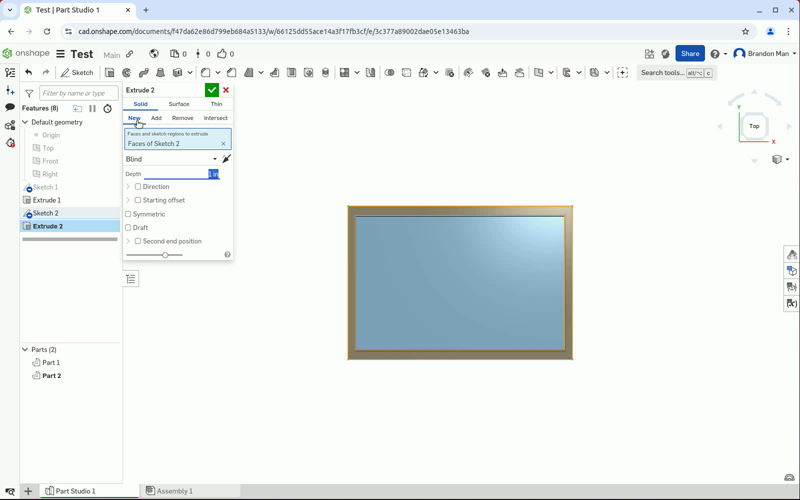
text(0.481)
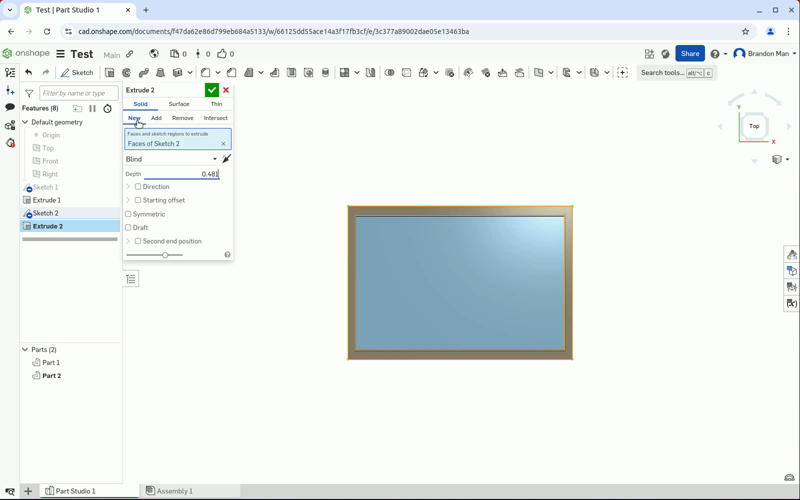
key(enter)
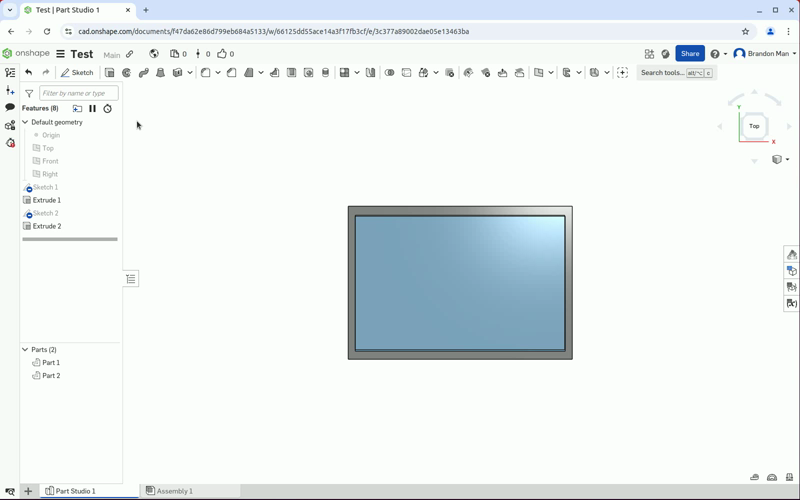
key(shift+h)
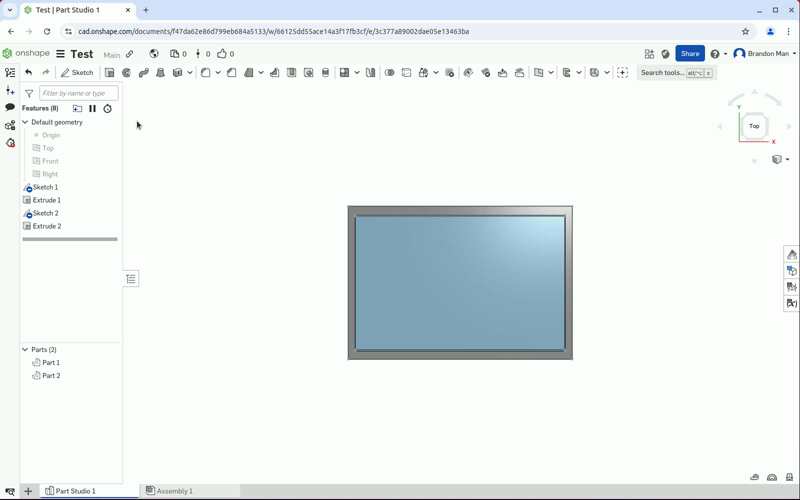
key(shift+h)
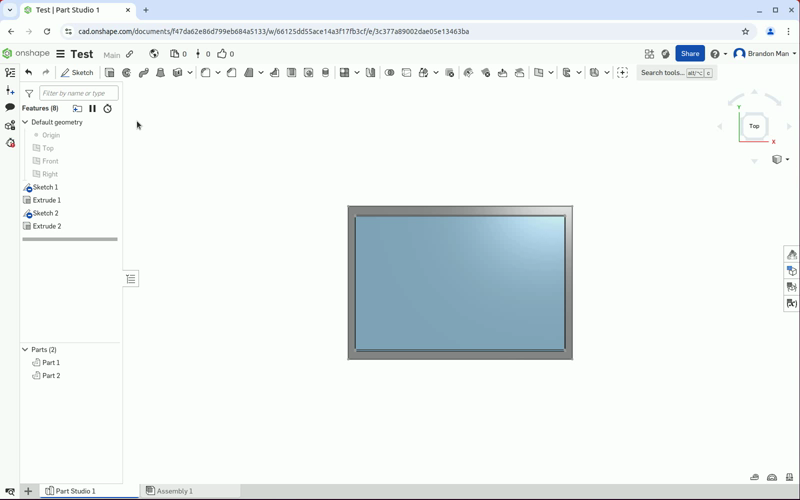
key(shift+7)
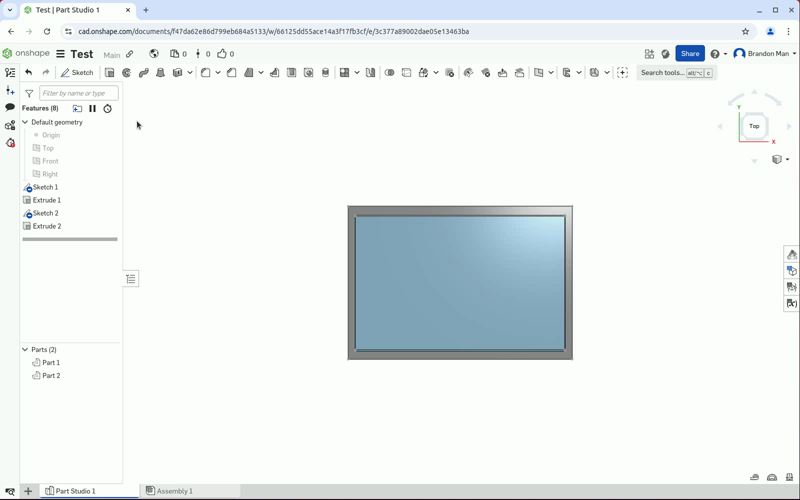
key(up, 3)
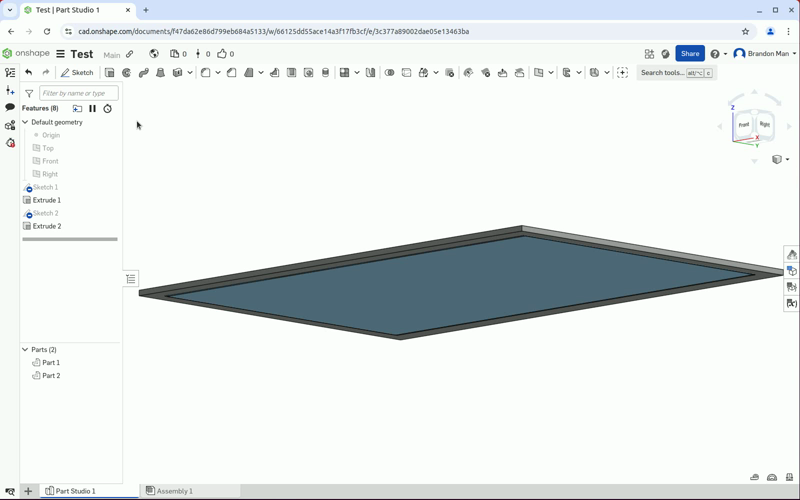
key(left, 3)
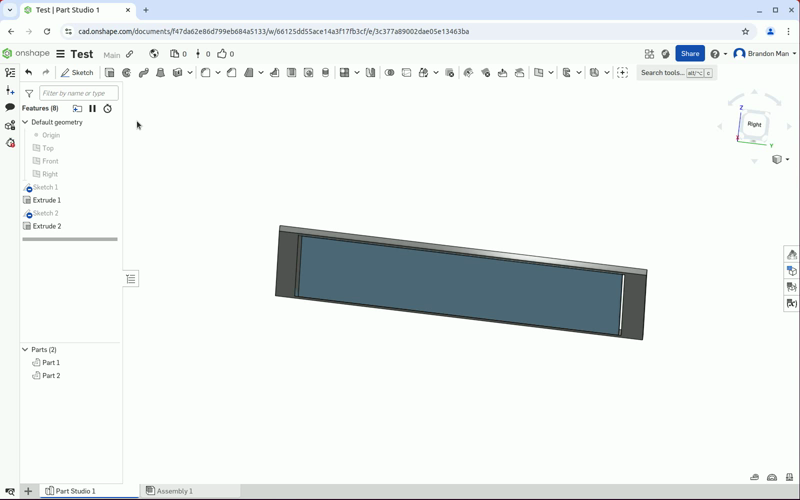
key(right, 3)
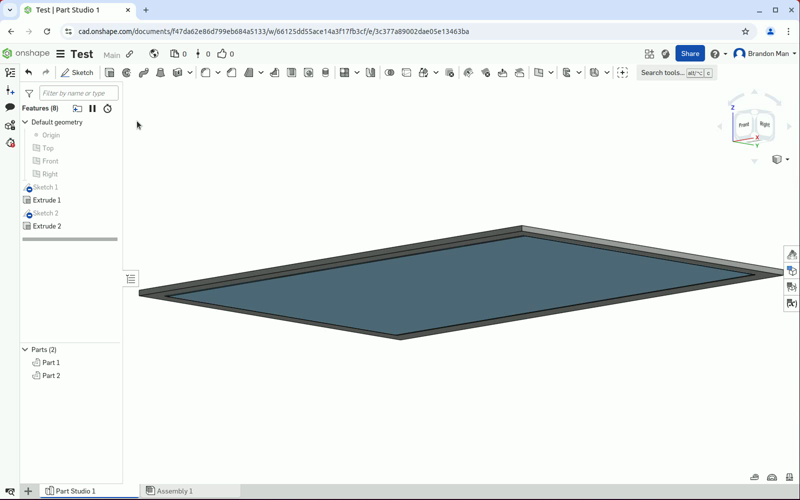
key(down, 3)
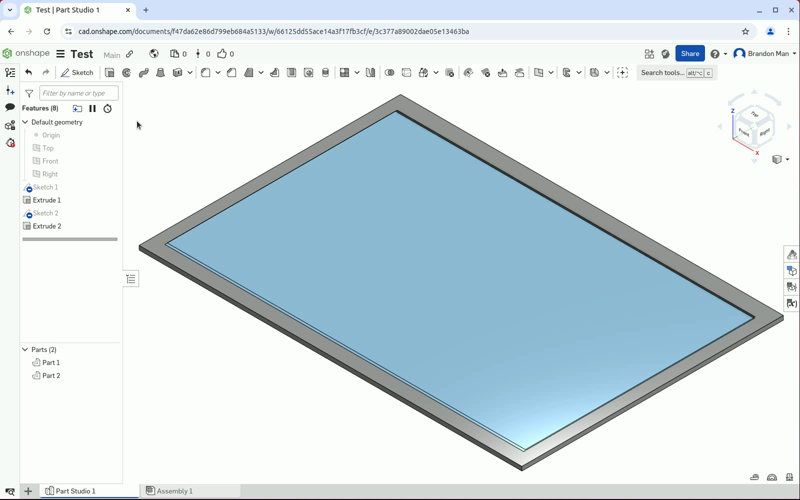
mouse_move(73, 189)
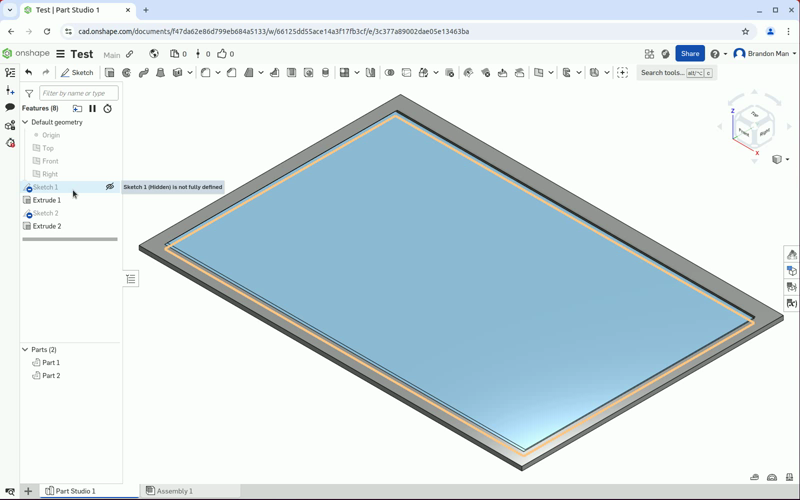
click(73, 189)